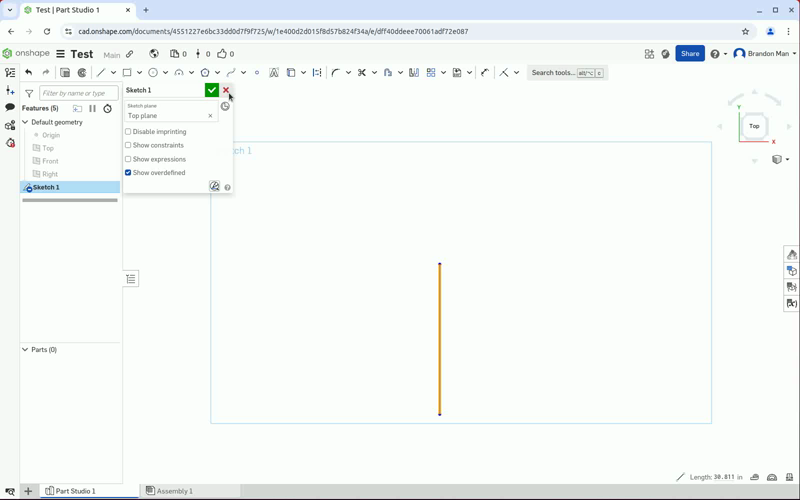
key(shift+h)
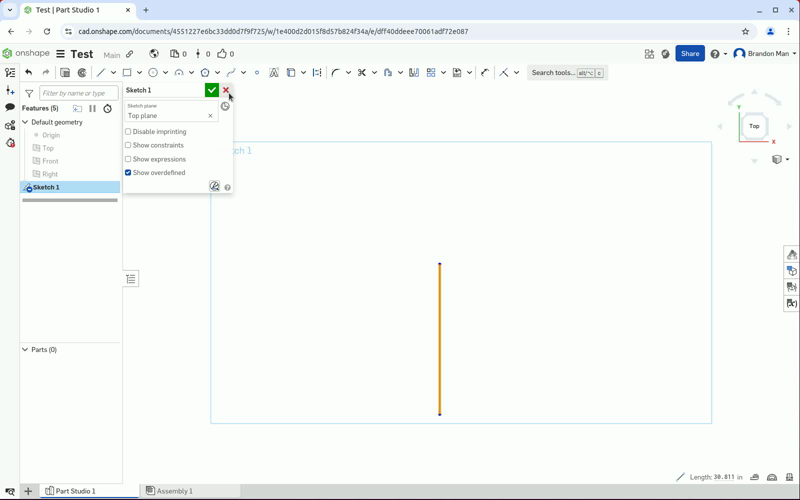
key(shift+s)
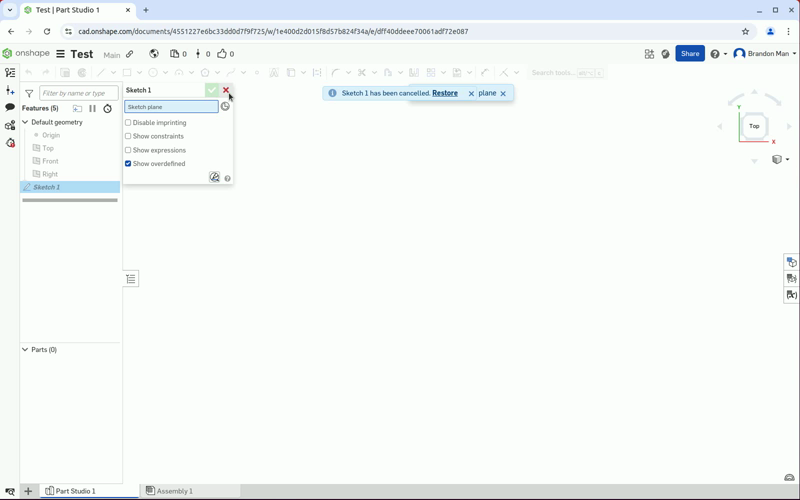
mouse_move(73, 150)
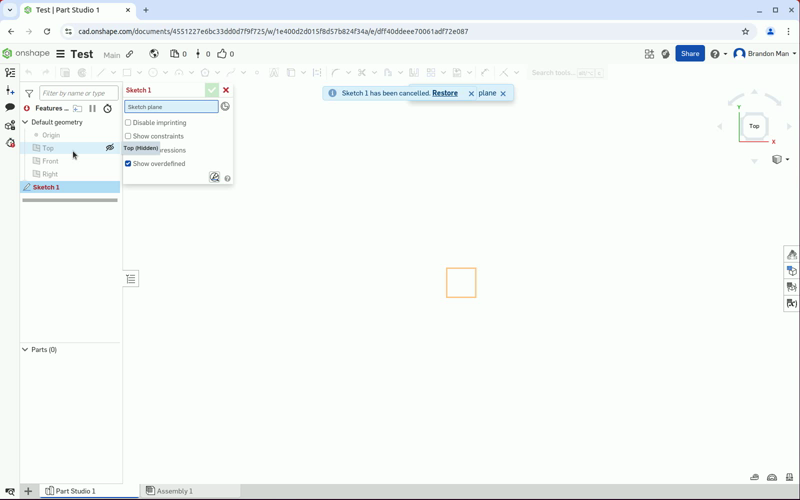
click(73, 150)
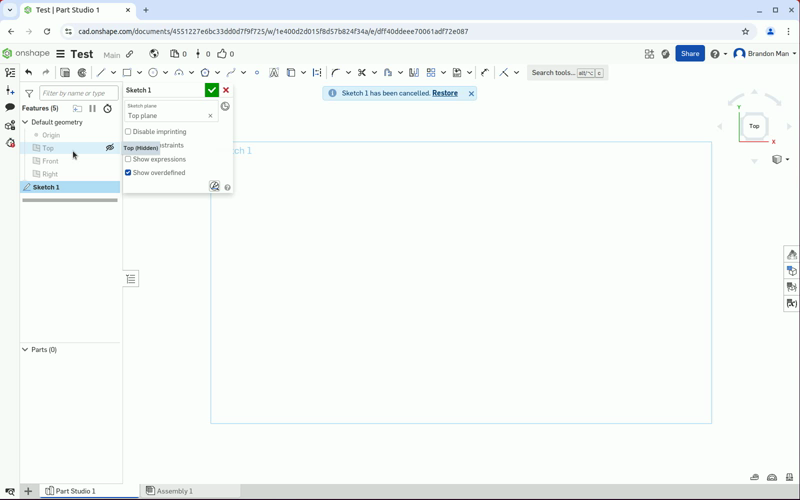
mouse_move(73, 352)
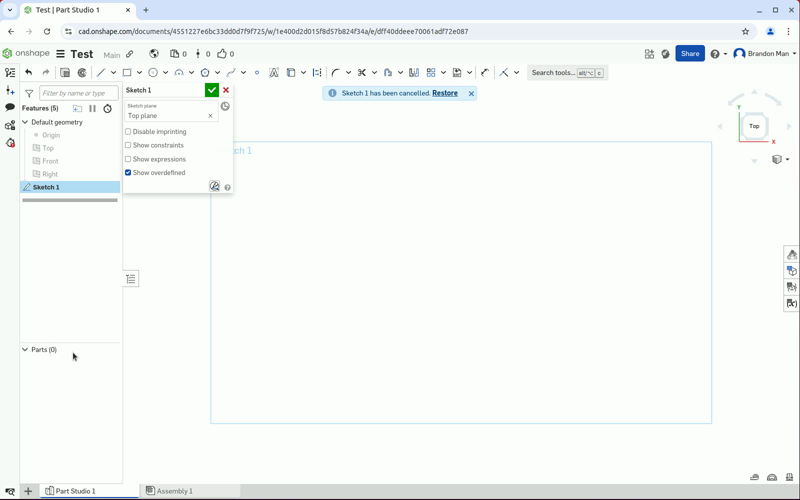
key(y)
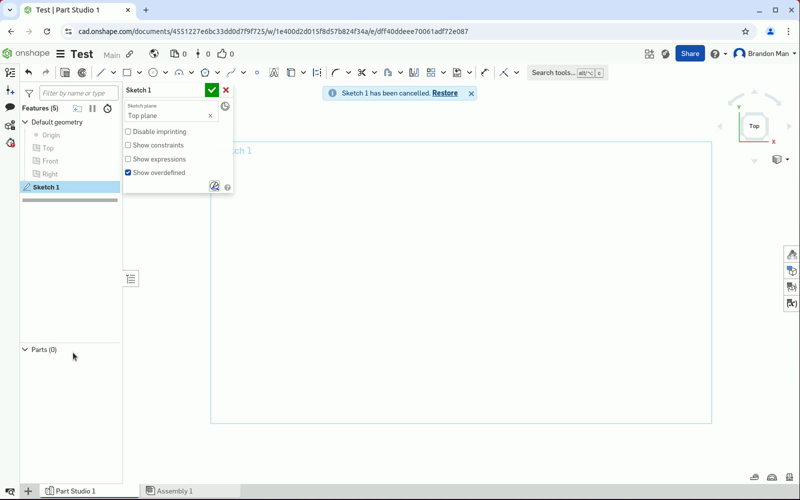
key(l)
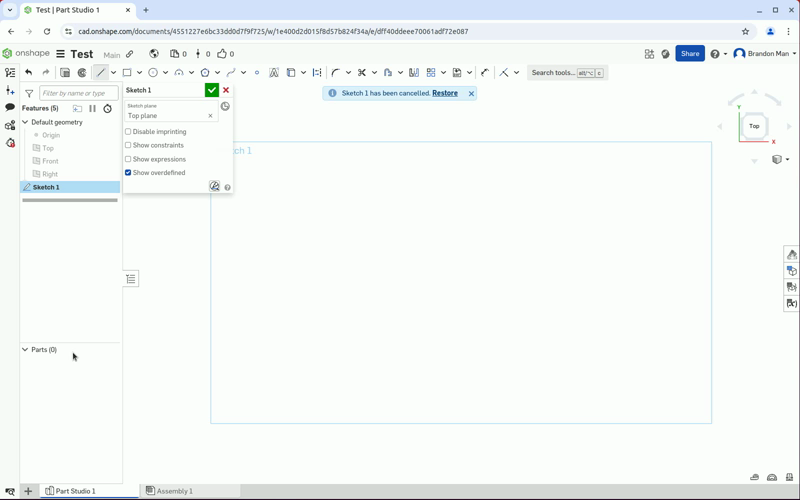
key_down(shift)
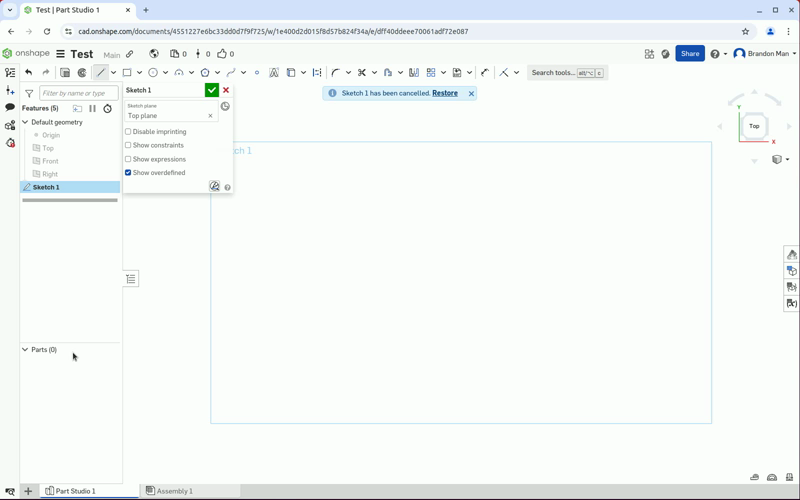
mouse_move(460, 282)
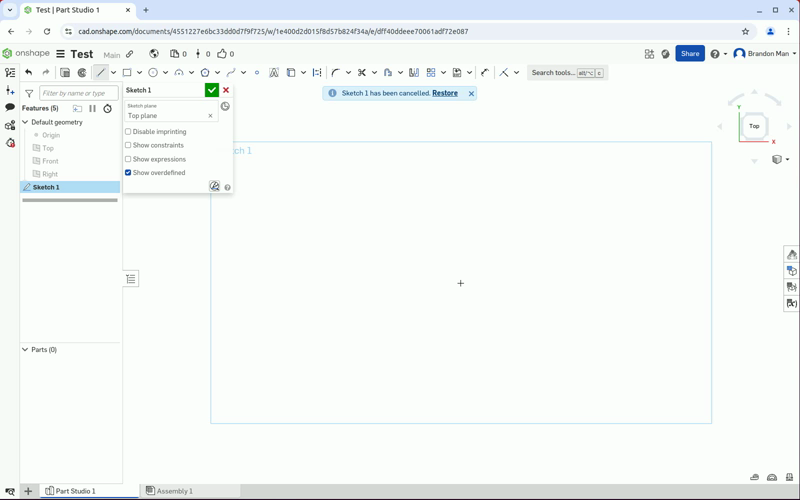
click(460, 282)
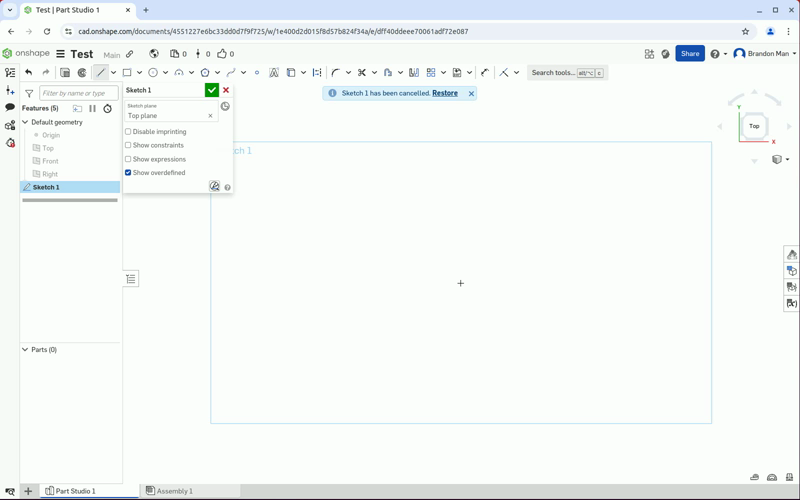
key_up(shift)
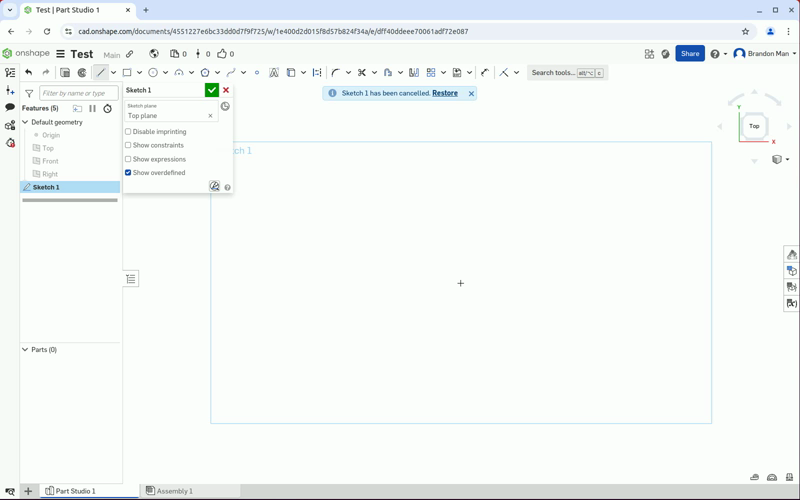
key_down(shift)
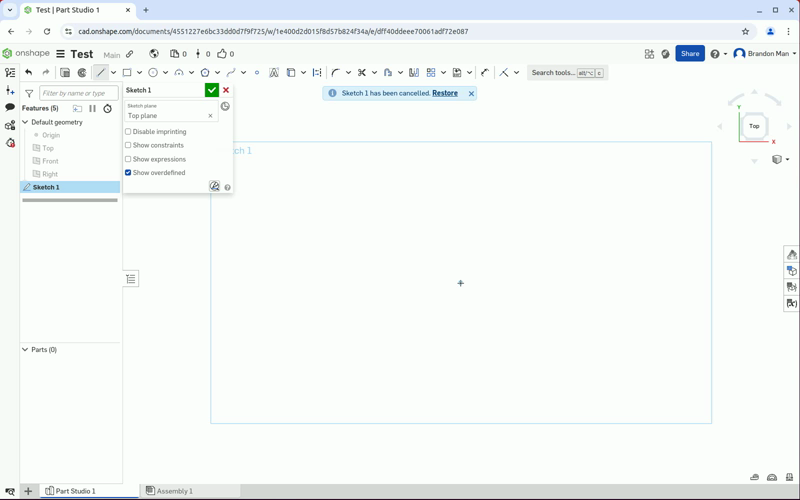
mouse_move(573, 282)
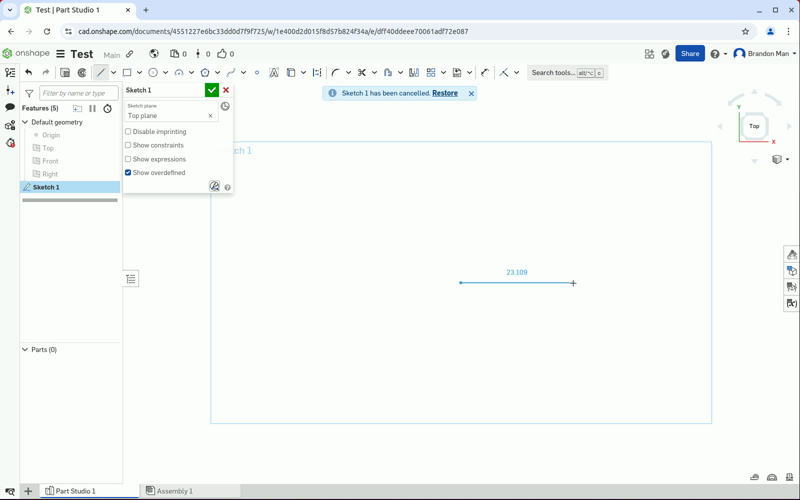
click(573, 282)
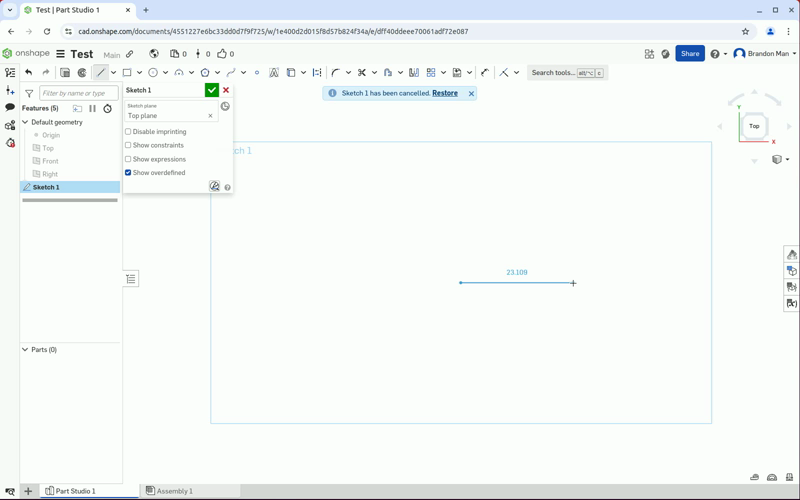
key_up(shift)
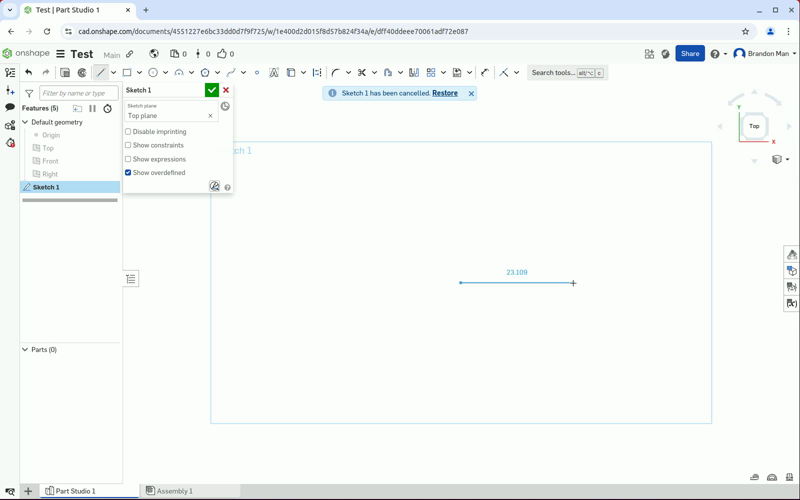
key_down(shift)
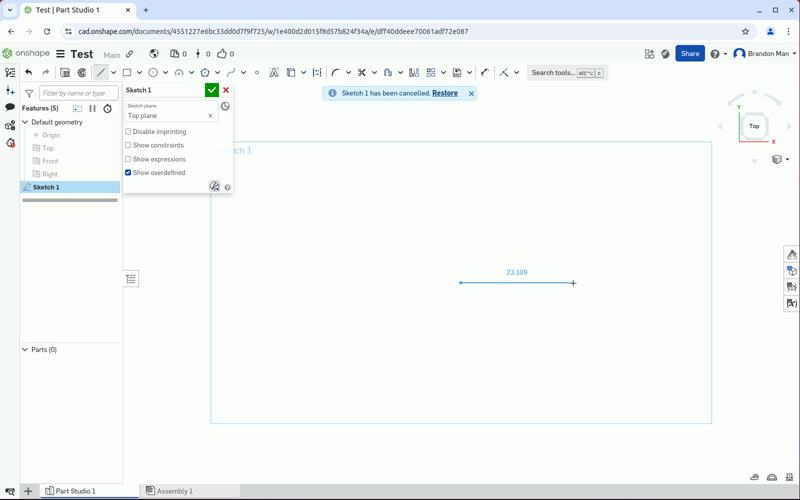
mouse_move(573, 208)
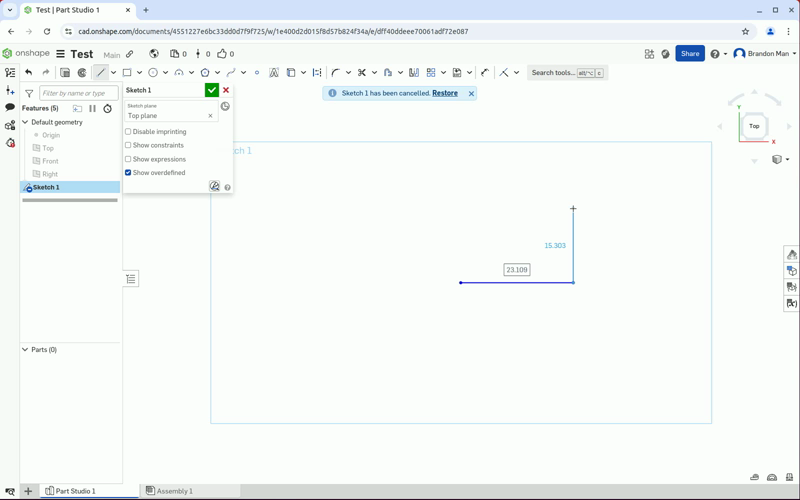
click(573, 208)
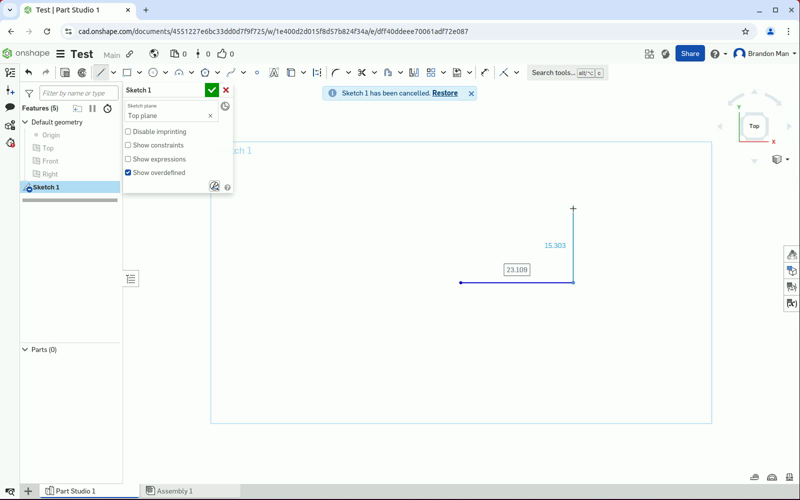
key_up(shift)
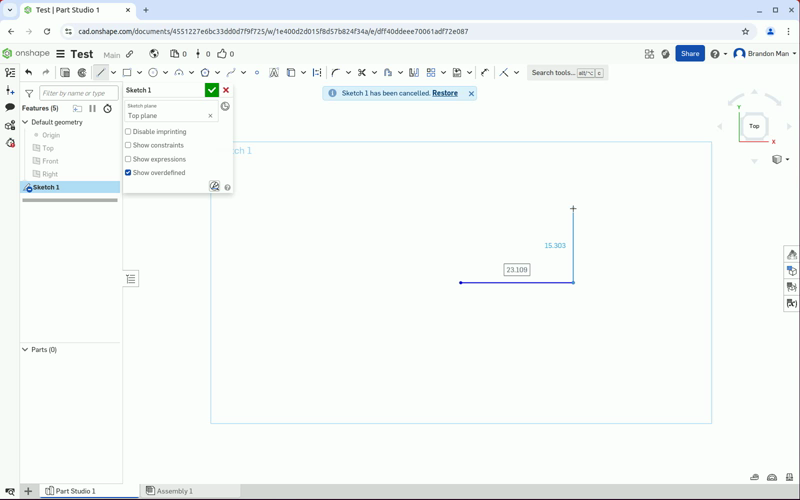
key_down(shift)
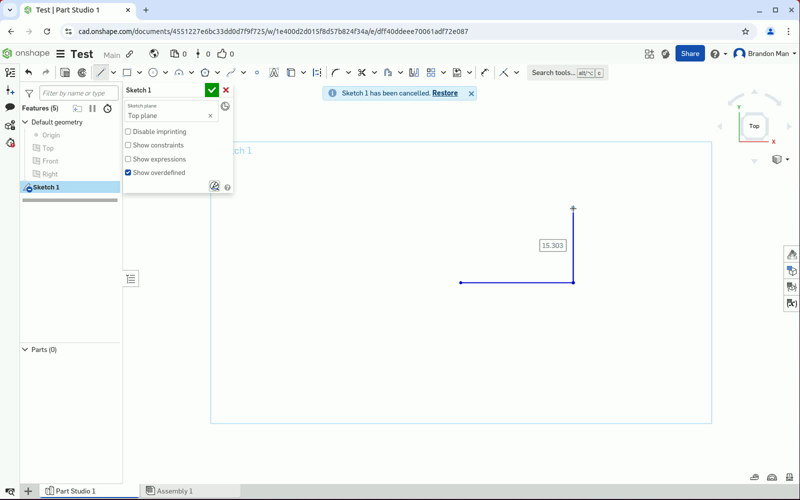
mouse_move(460, 208)
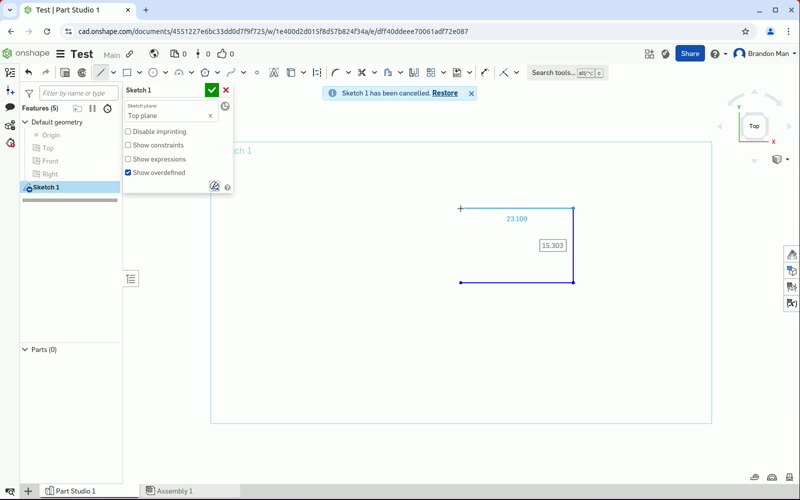
click(460, 208)
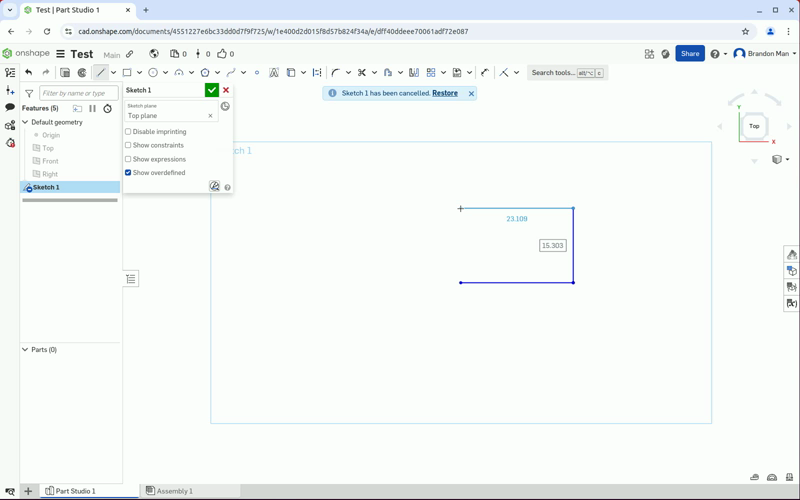
key_up(shift)
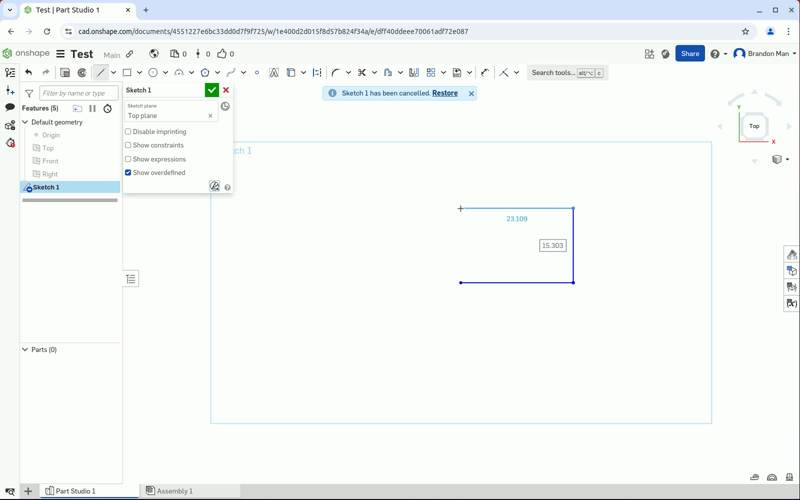
key_down(shift)
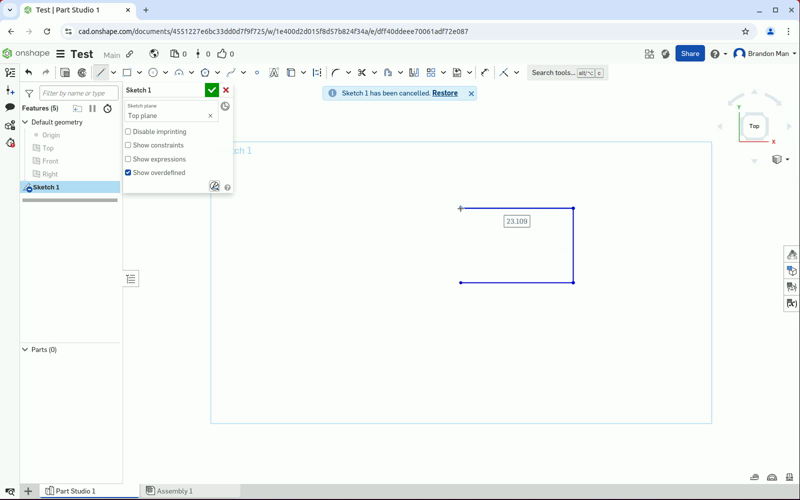
mouse_move(460, 282)
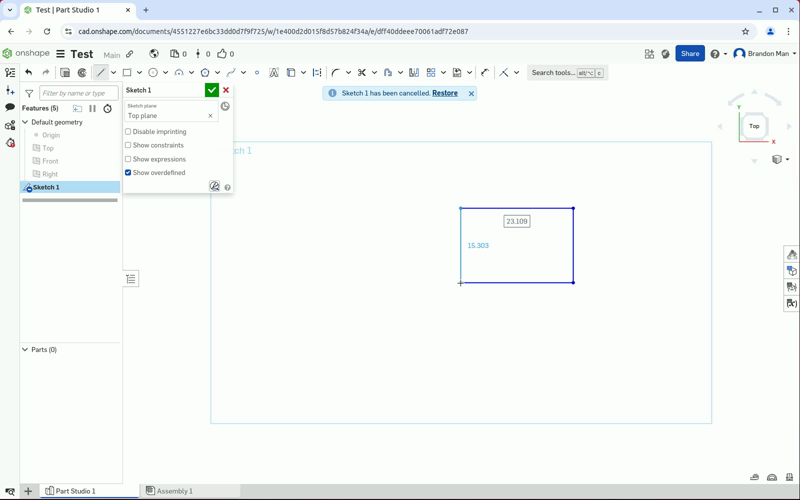
key_up(shift)
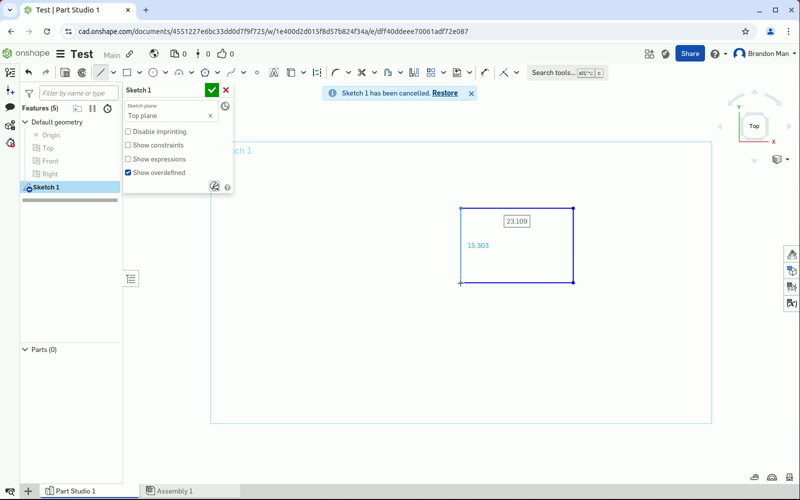
click(460, 282)
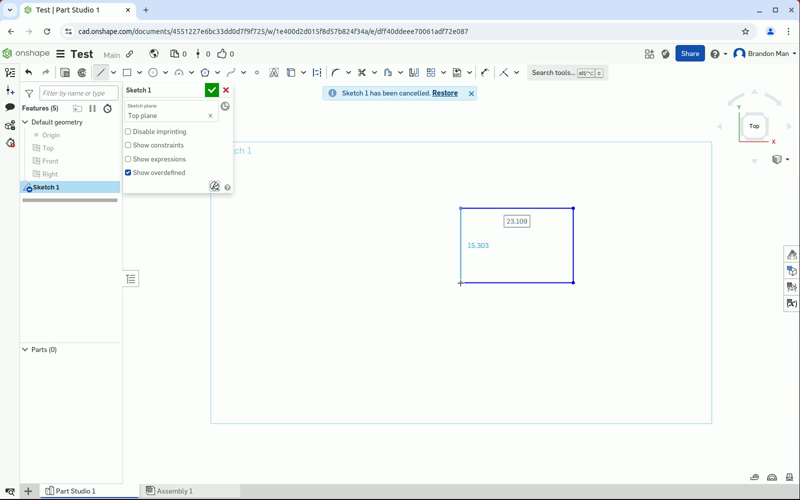
key(esc)
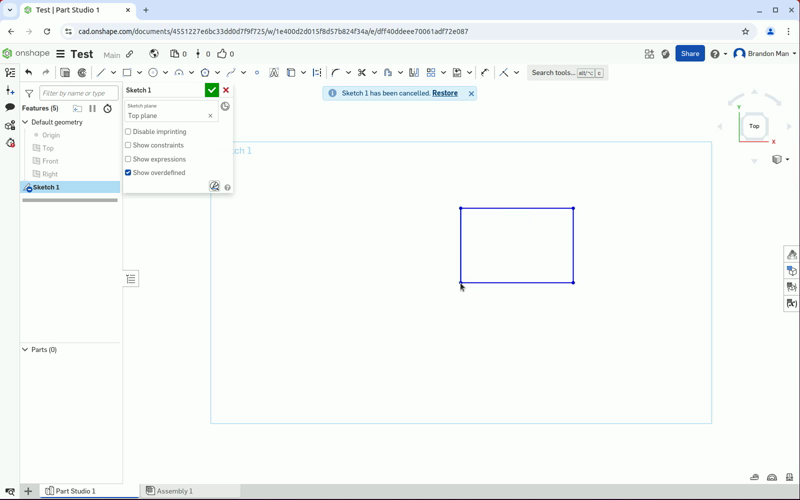
mouse_move(544, 231)
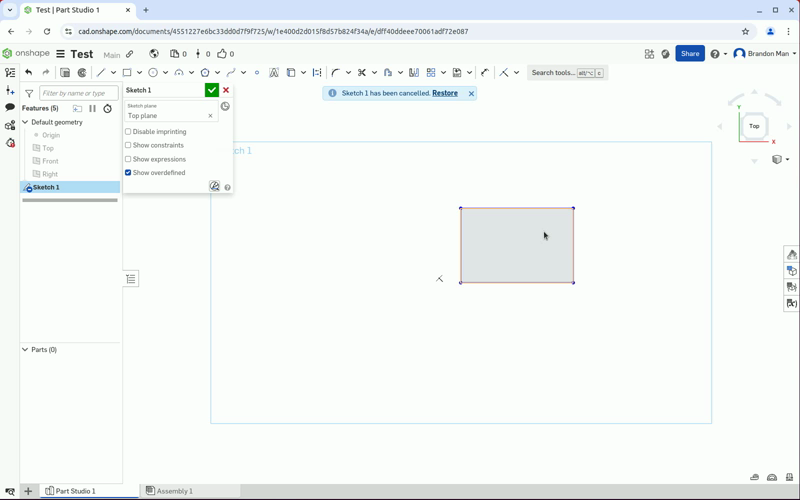
click(544, 231)
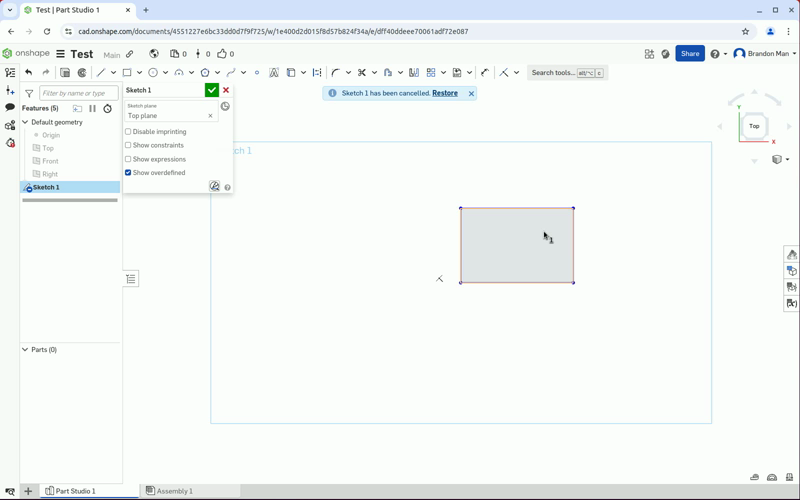
mouse_move(73, 352)
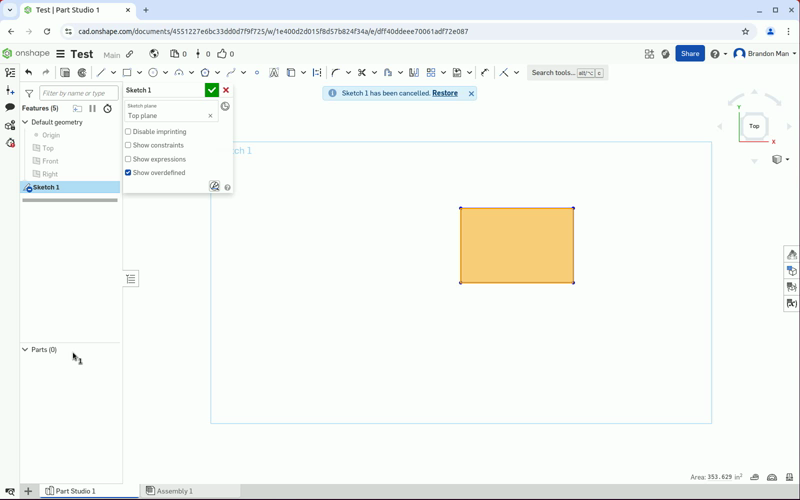
key(shift+y)
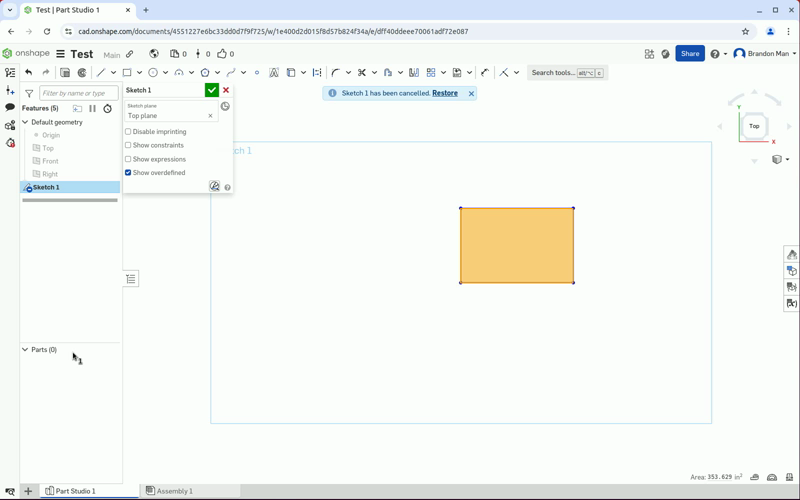
key(shift+e)
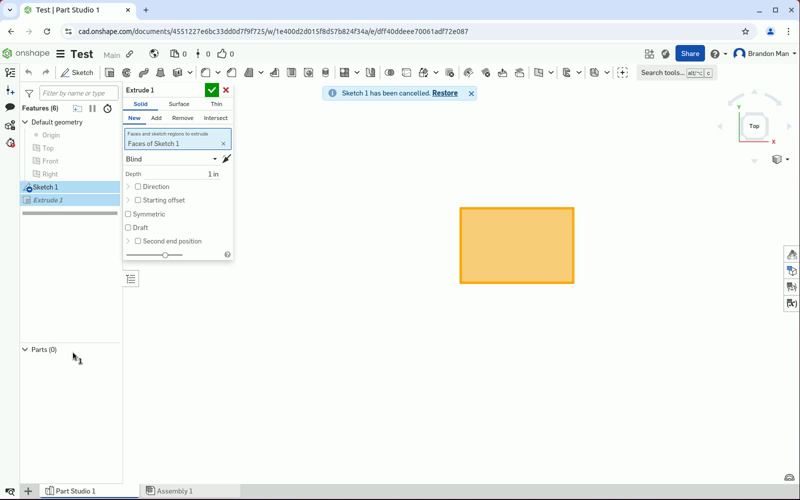
mouse_move(143, 106)
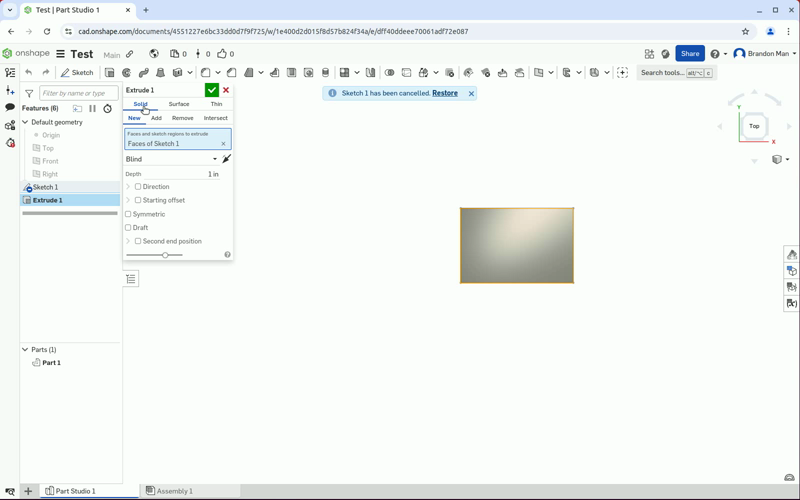
click(143, 106)
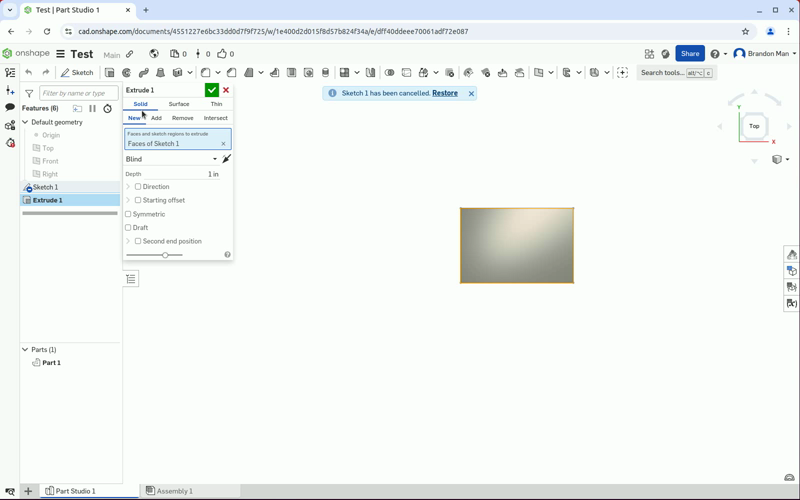
mouse_move(137, 120)
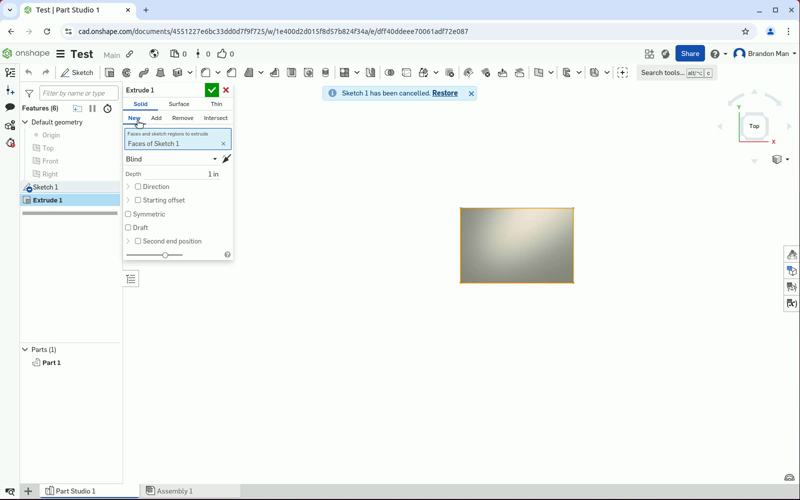
click(137, 120)
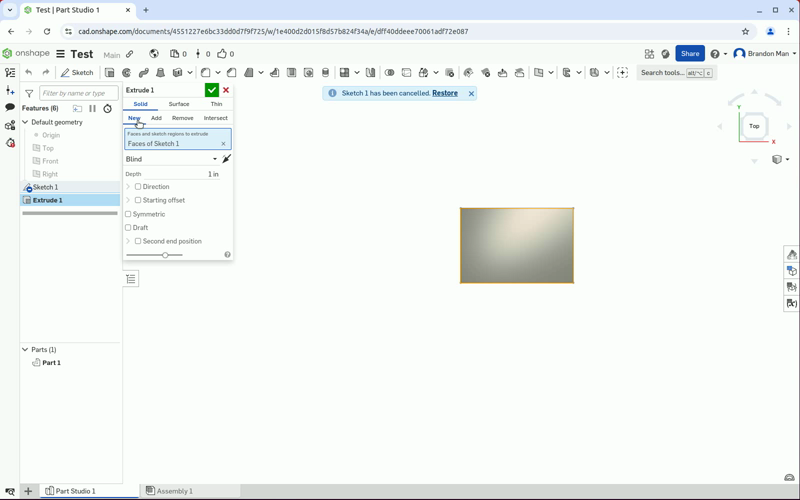
key(tab, 4)
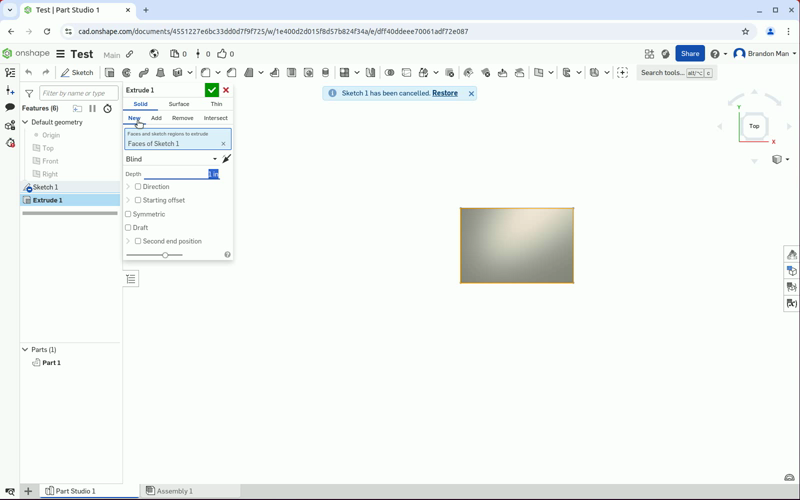
text(15.405)
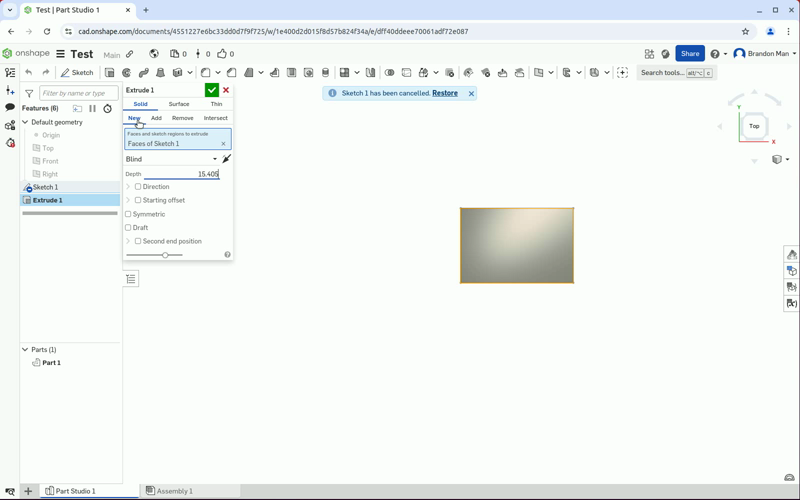
key(enter)
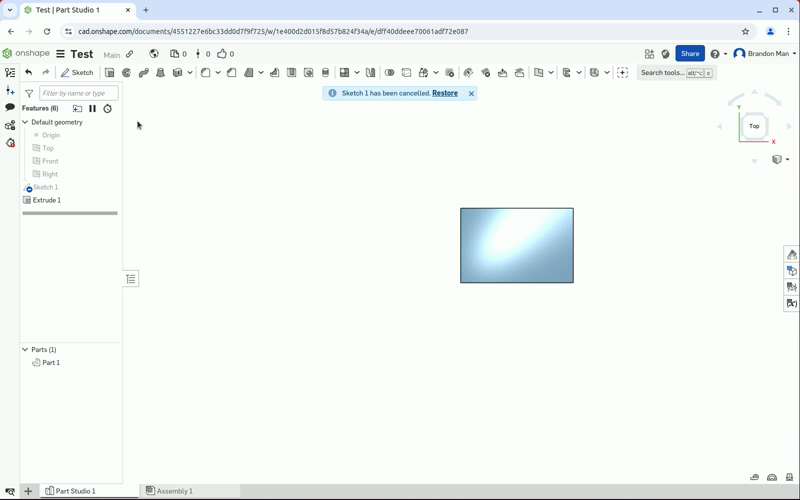
key(shift+h)
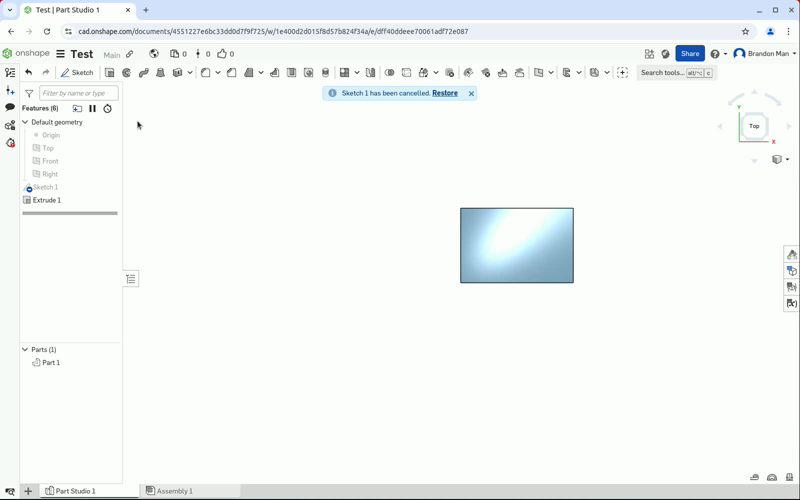
key(shift+h)
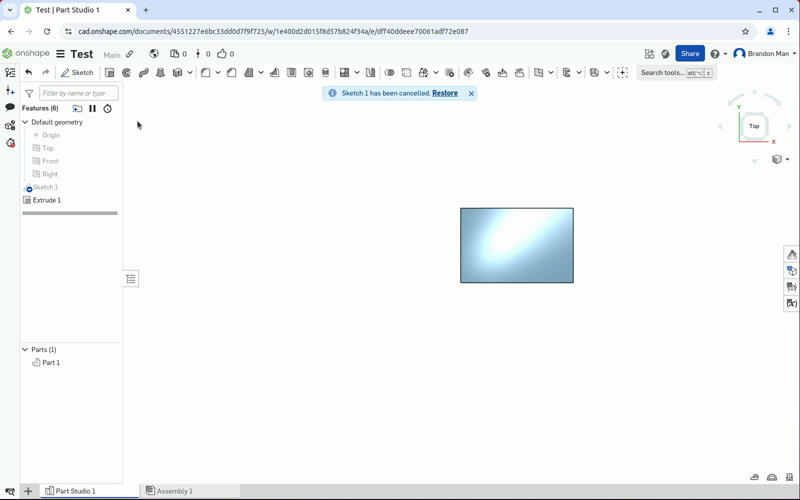
mouse_move(73, 189)
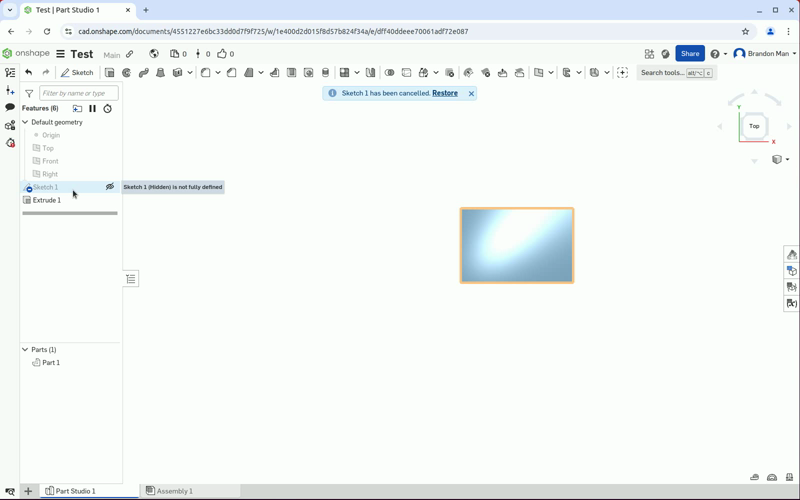
click(73, 189)
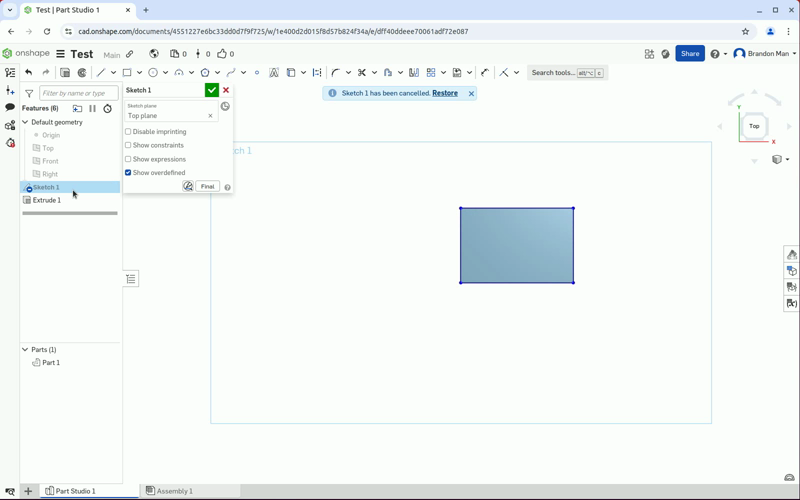
mouse_move(229, 92)
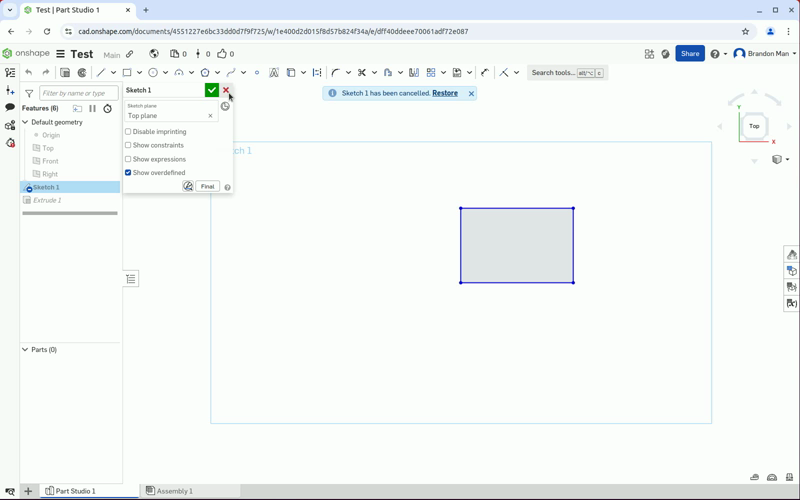
click(229, 92)
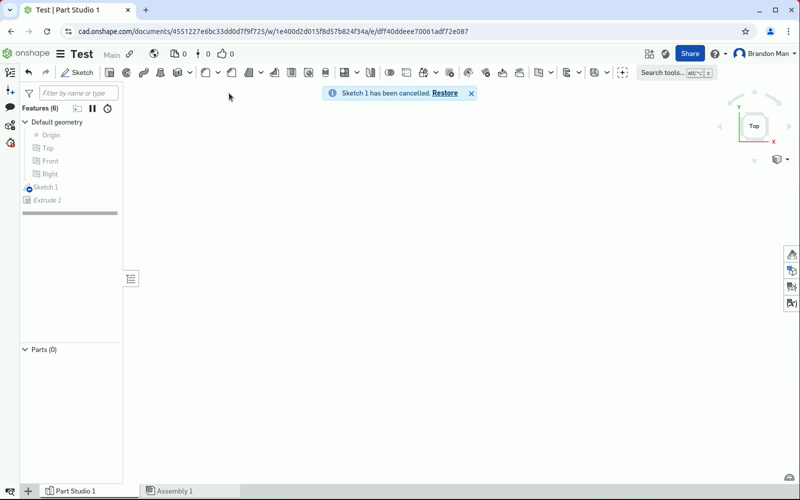
mouse_move(541, 75)
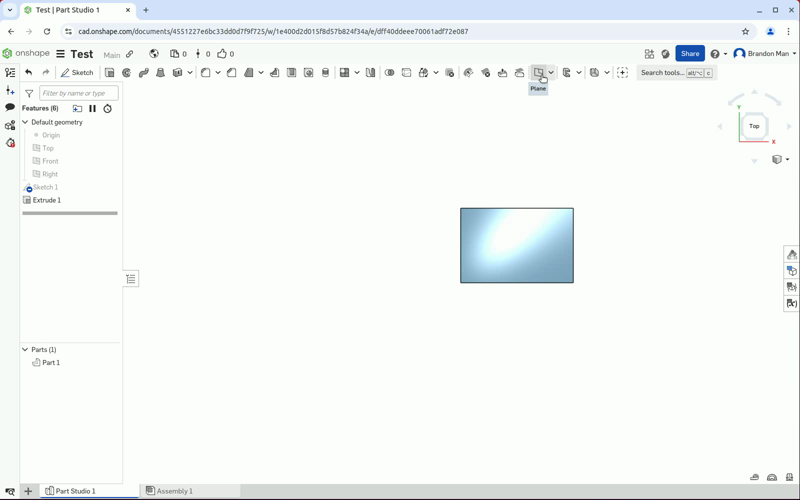
click(541, 75)
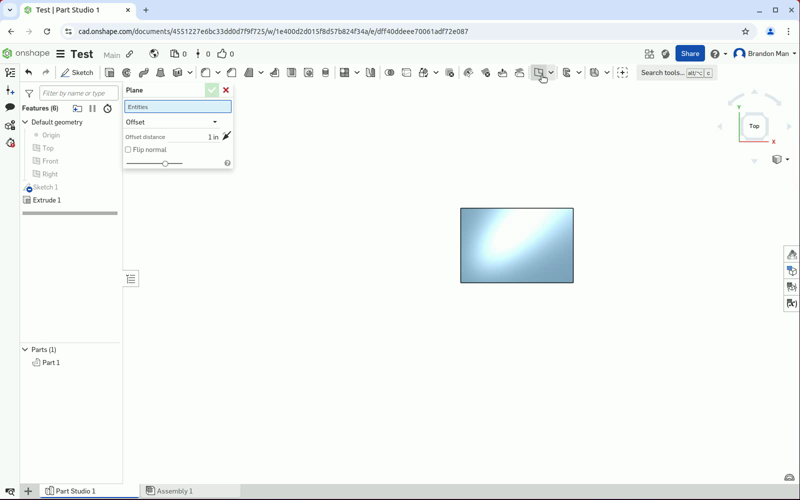
mouse_move(73, 150)
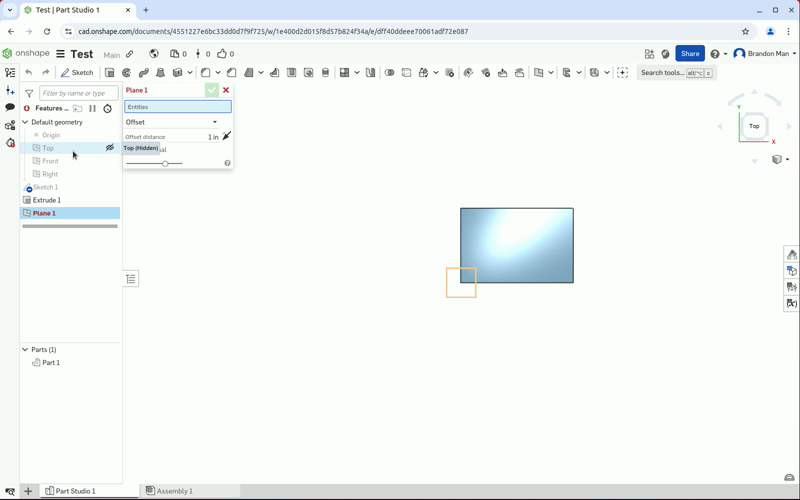
click(73, 150)
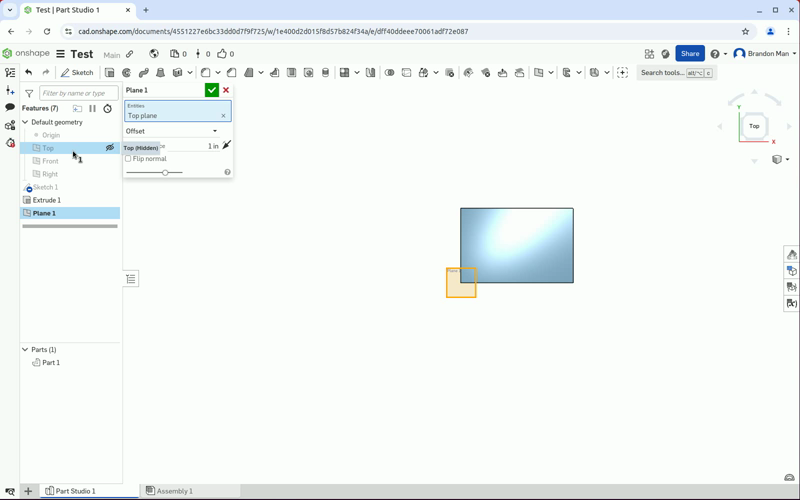
key(tab, 2)
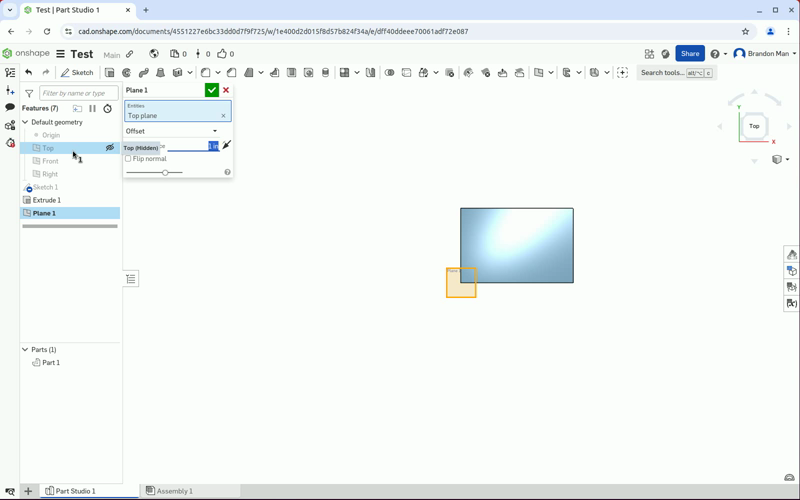
text(15.405)
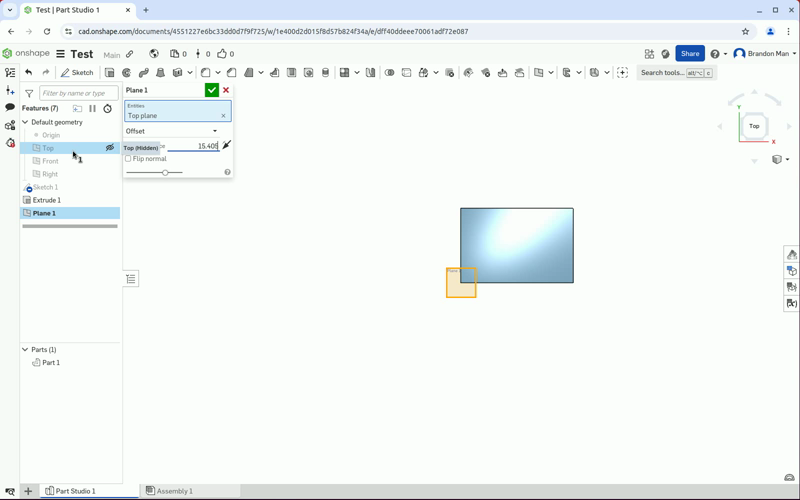
key(enter, 2)
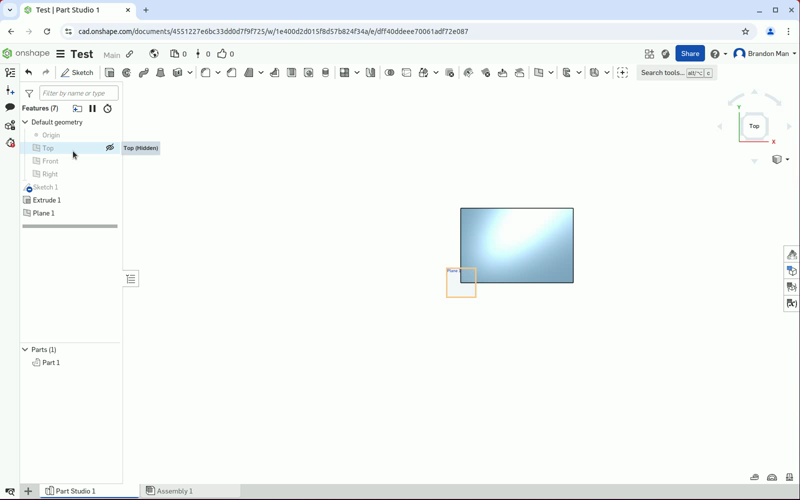
key(shift+s)
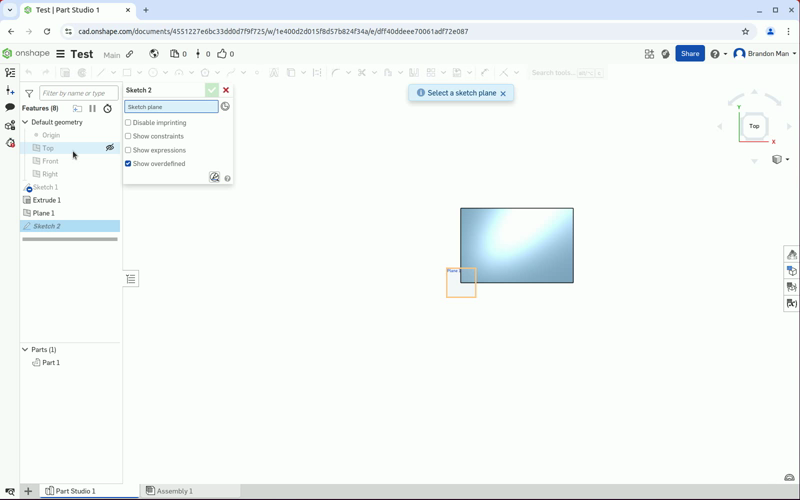
mouse_move(73, 215)
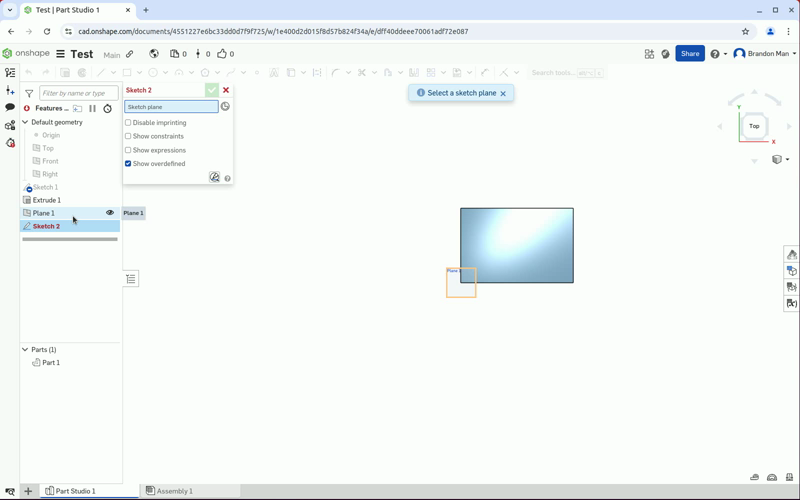
click(73, 215)
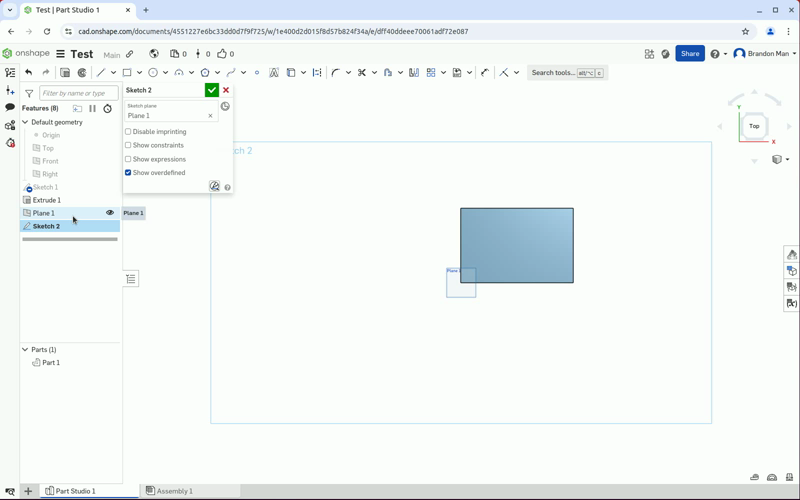
mouse_move(73, 352)
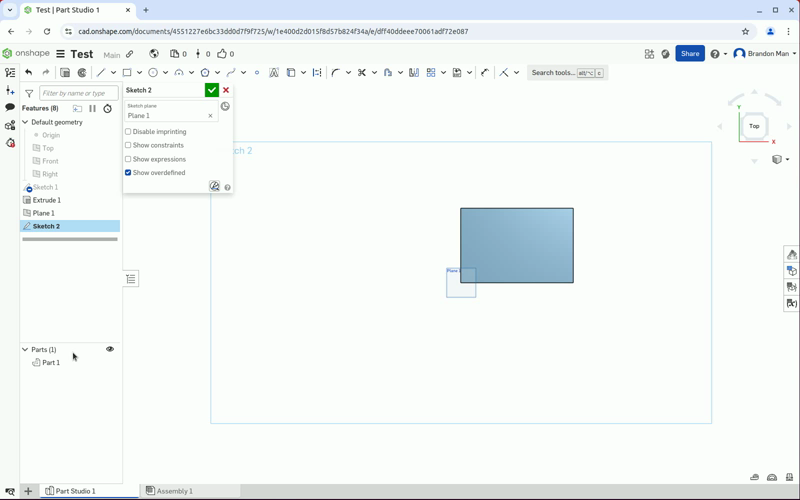
key(y)
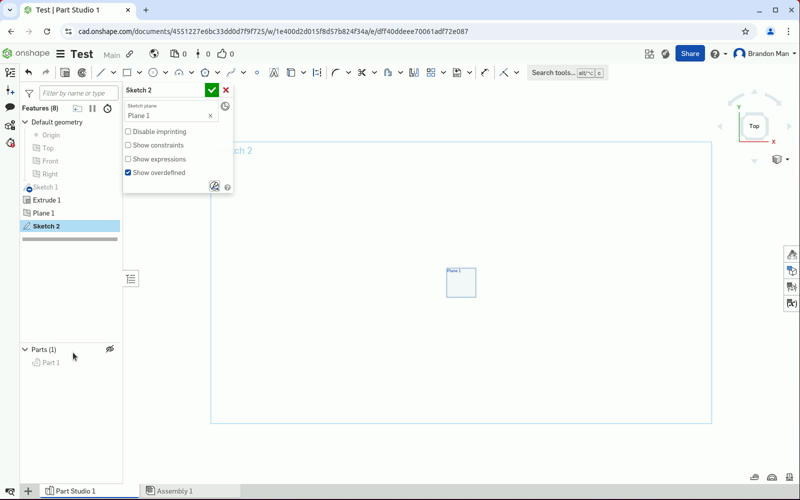
key(l)
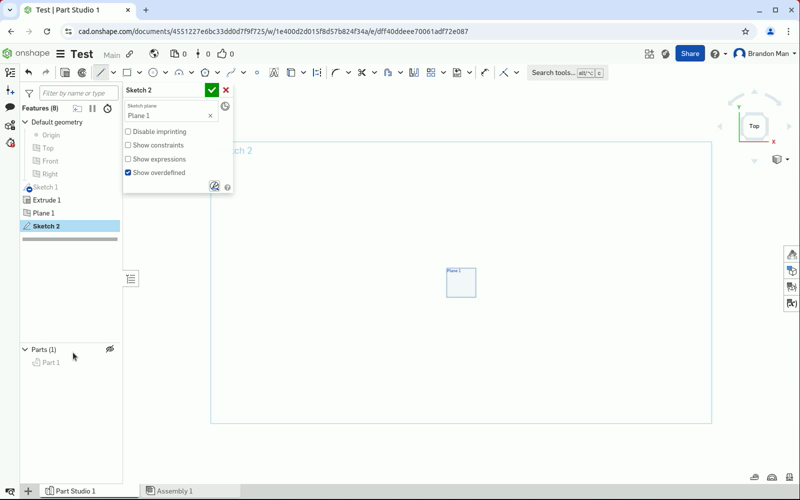
key_down(shift)
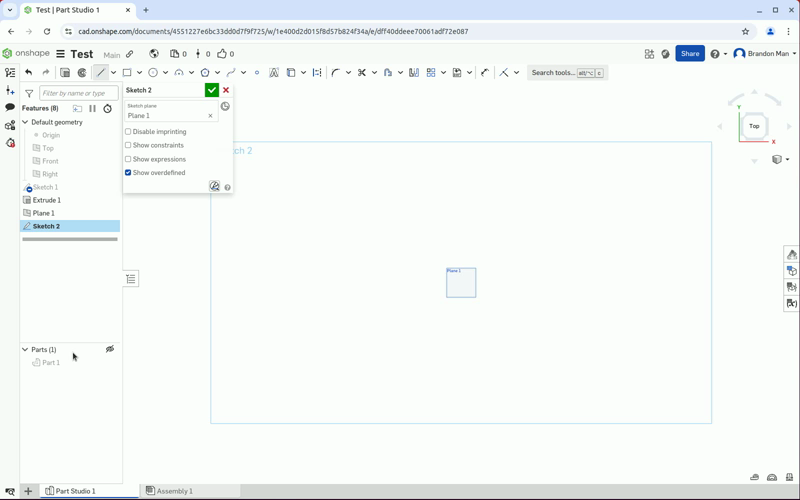
mouse_move(460, 207)
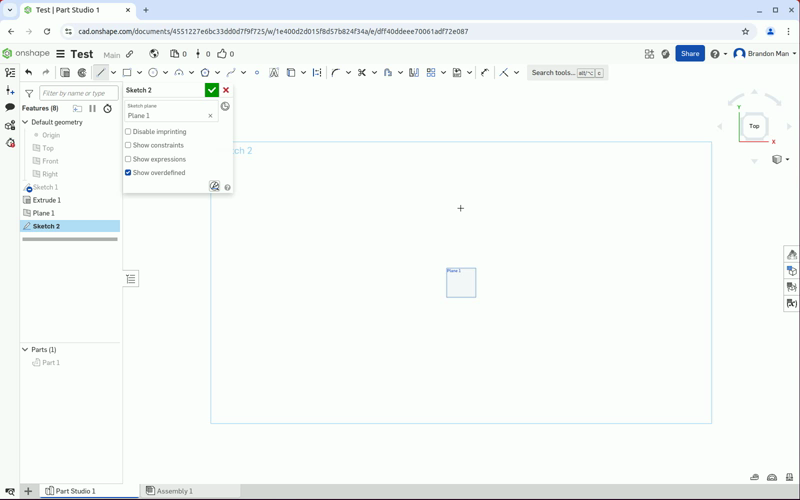
click(460, 207)
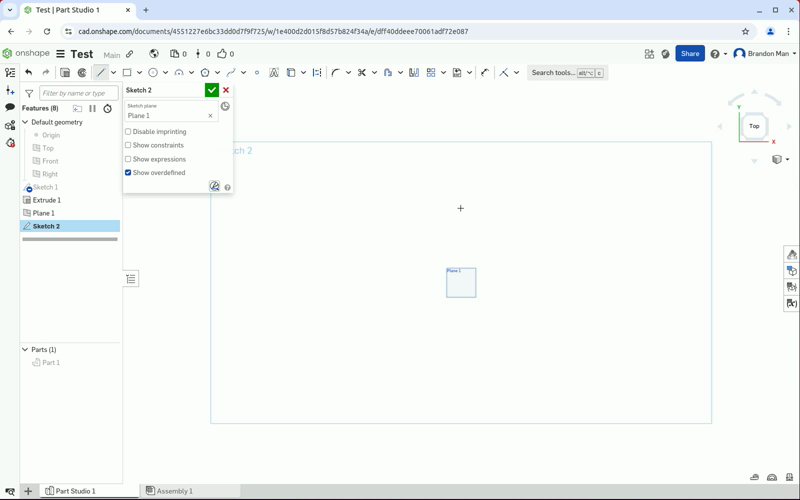
key_up(shift)
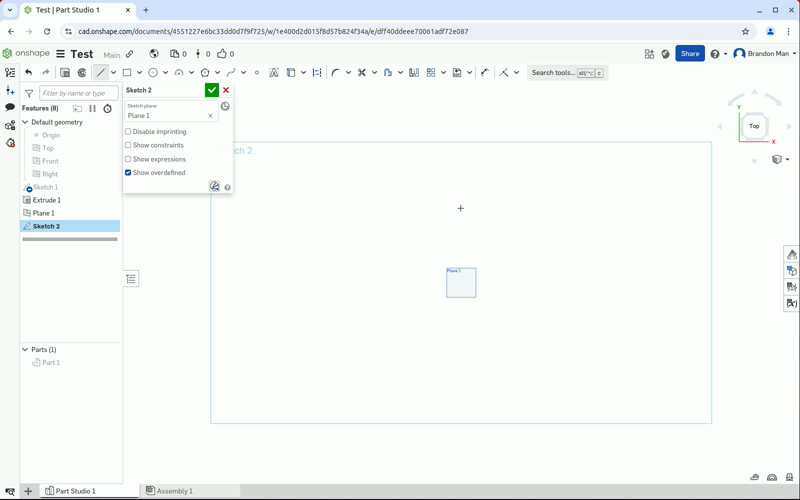
key_down(shift)
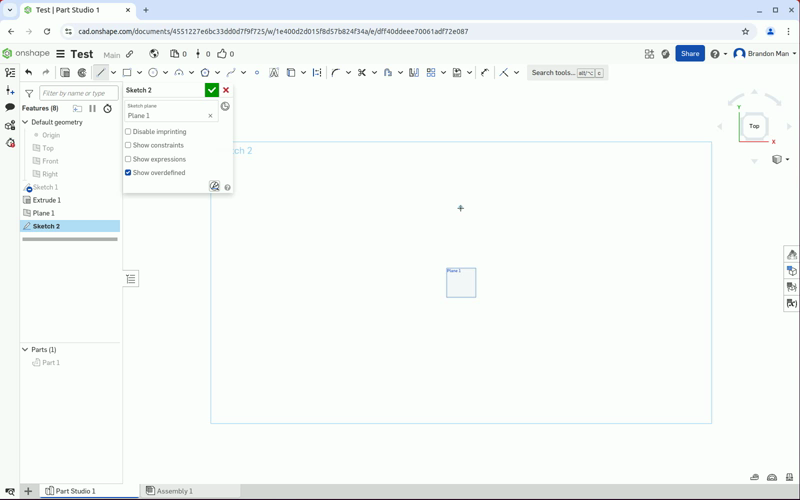
mouse_move(535, 282)
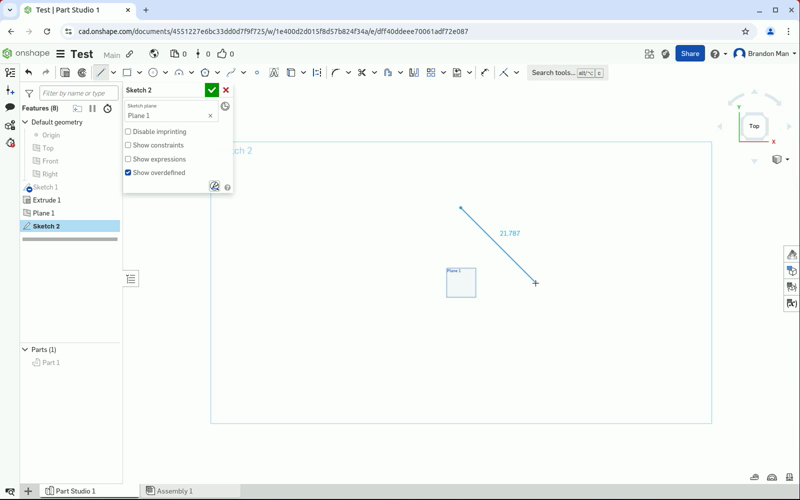
click(535, 282)
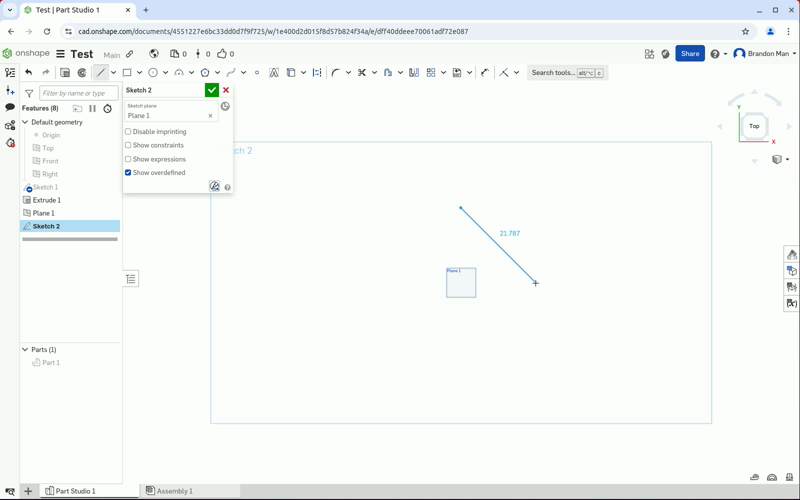
key_up(shift)
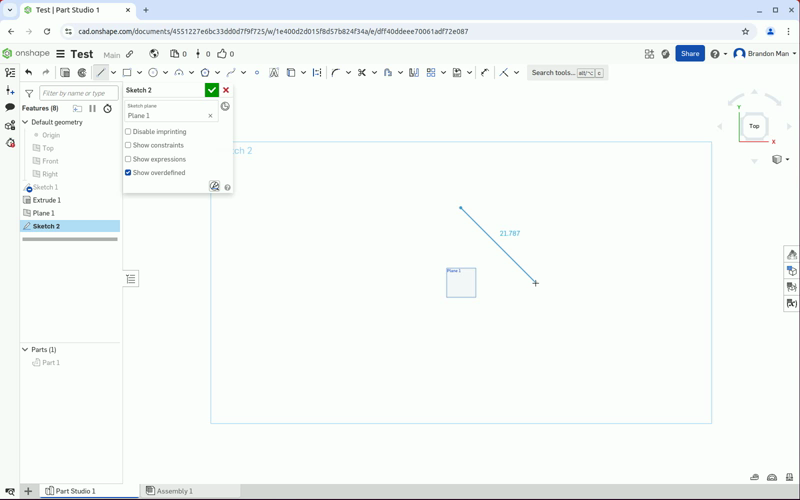
key_down(shift)
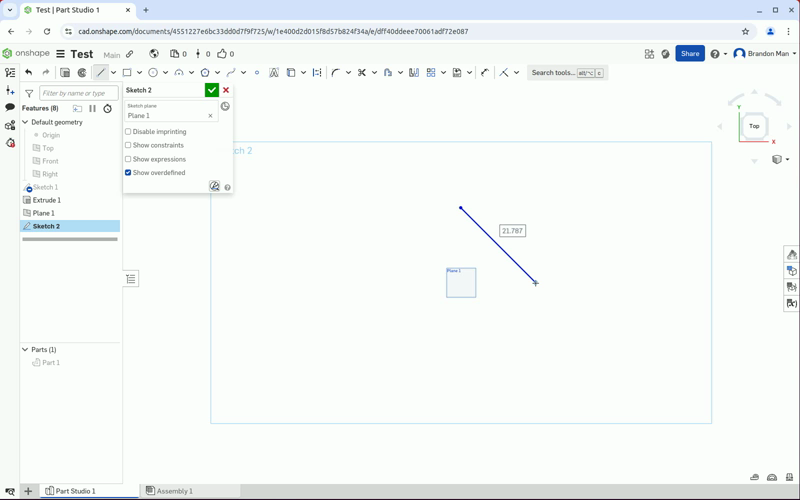
mouse_move(565, 282)
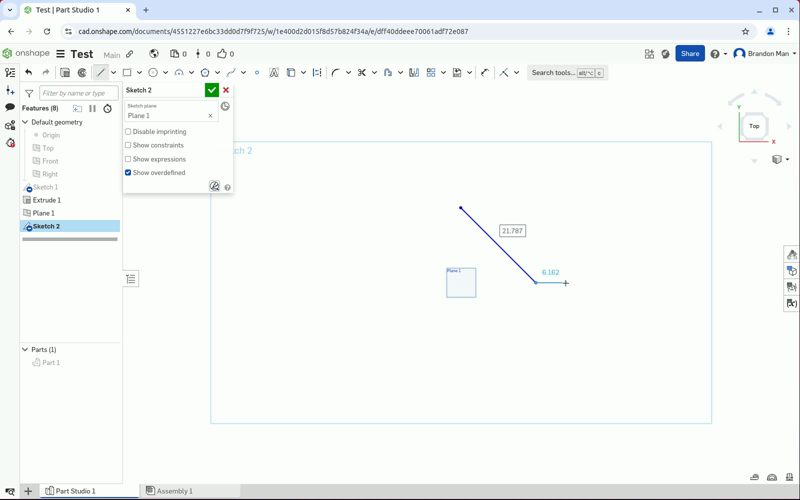
mouse_move(573, 282)
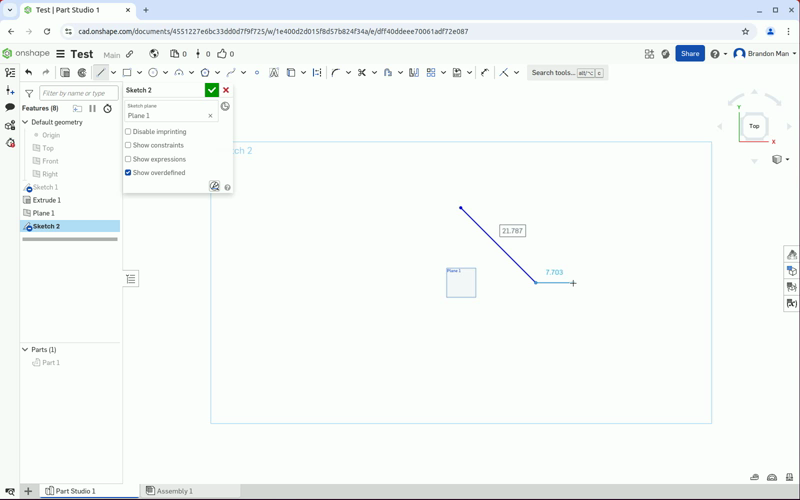
click(573, 282)
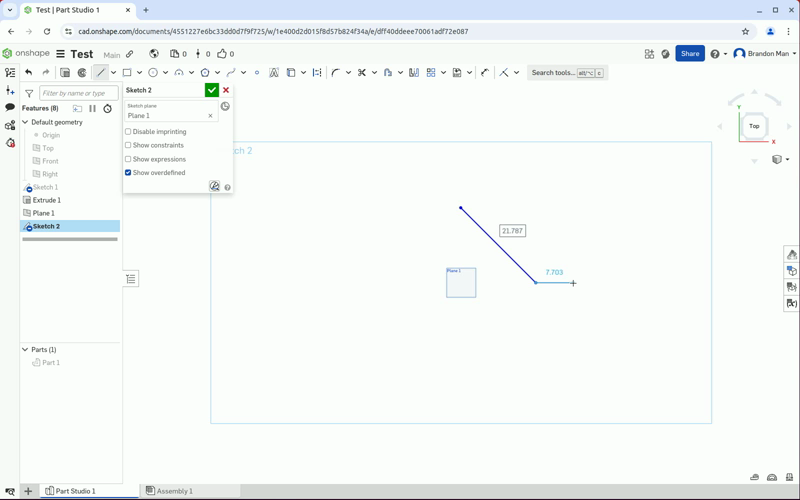
key_up(shift)
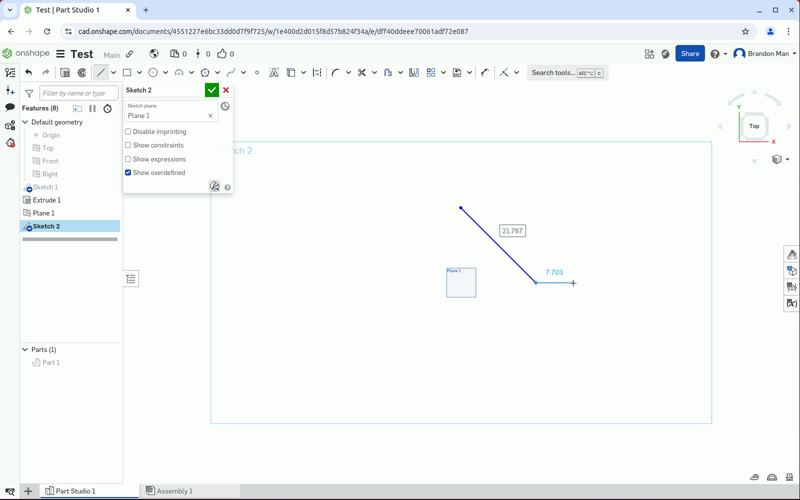
key_down(shift)
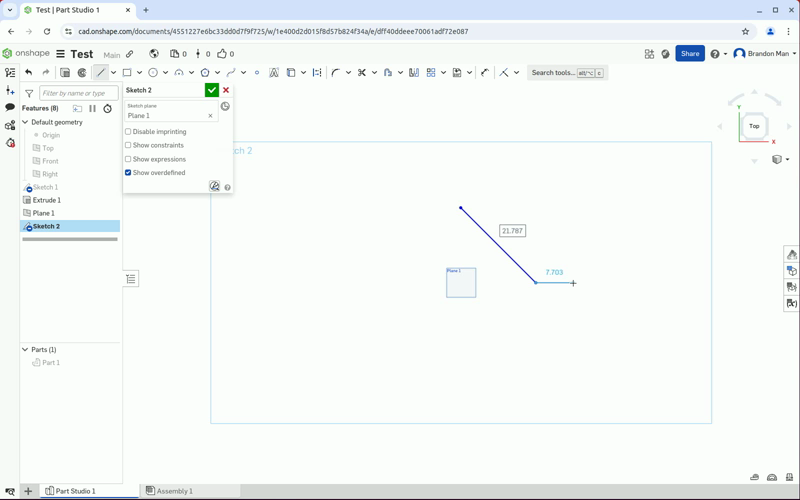
mouse_move(589, 282)
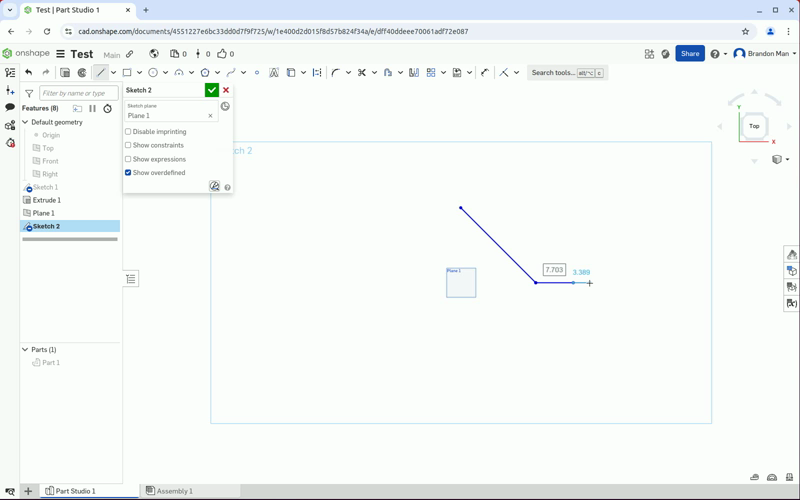
mouse_move(573, 263)
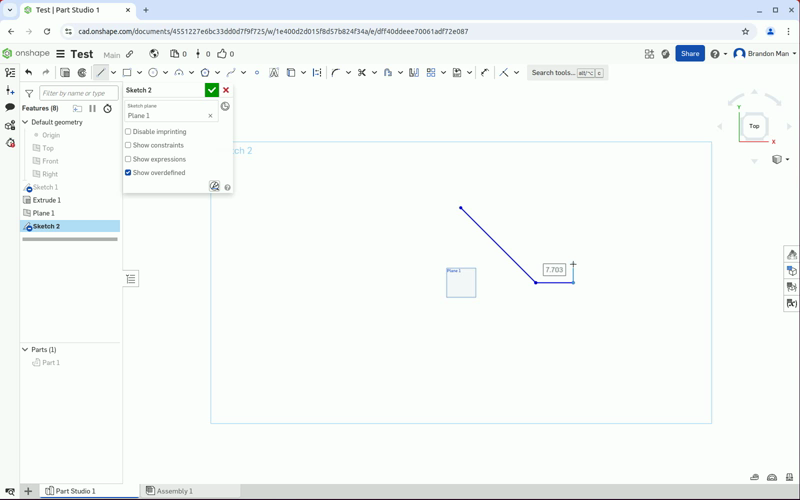
click(573, 263)
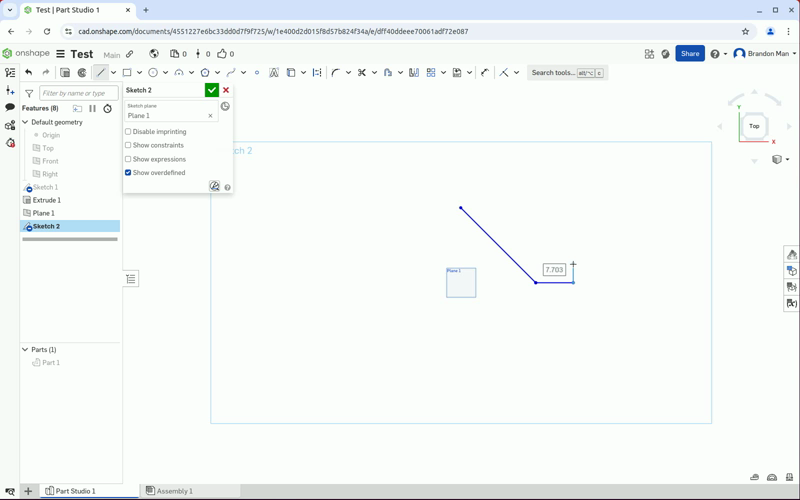
key_up(shift)
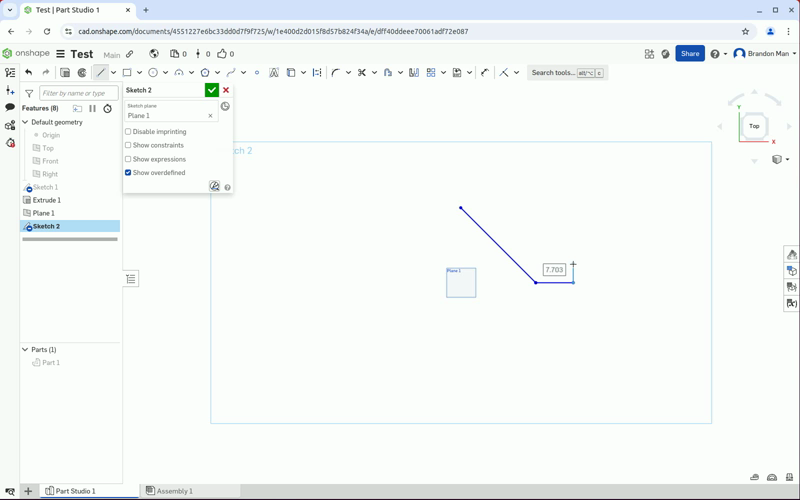
key_down(shift)
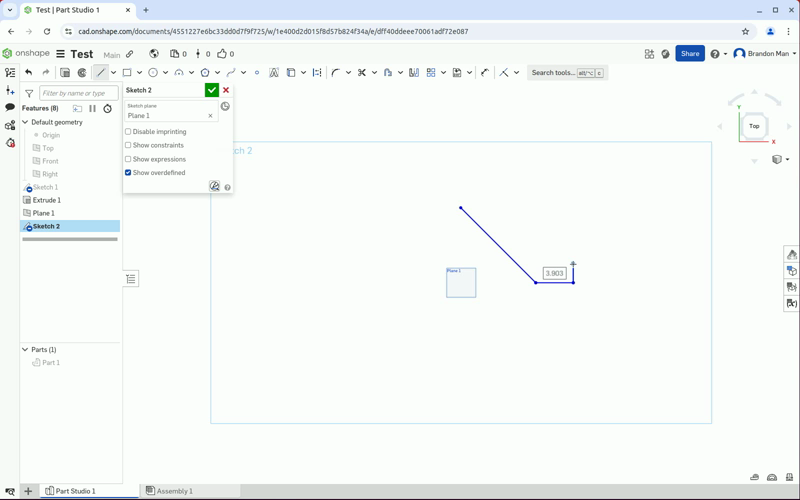
mouse_move(517, 207)
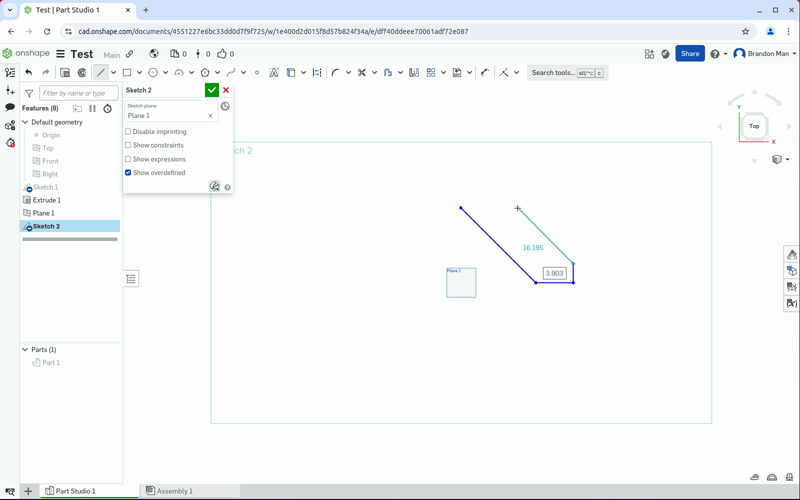
click(517, 207)
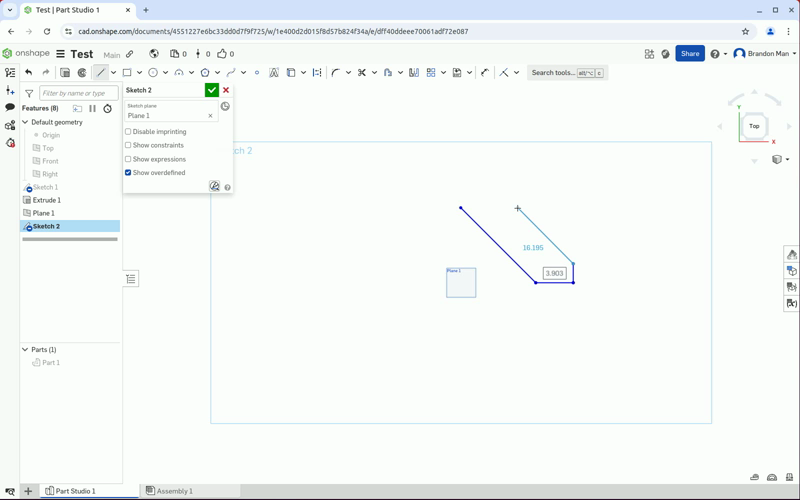
key_up(shift)
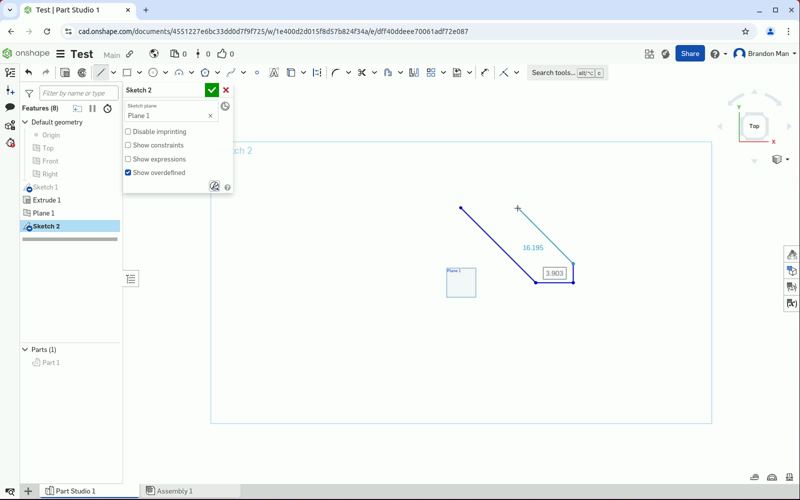
mouse_move(547, 207)
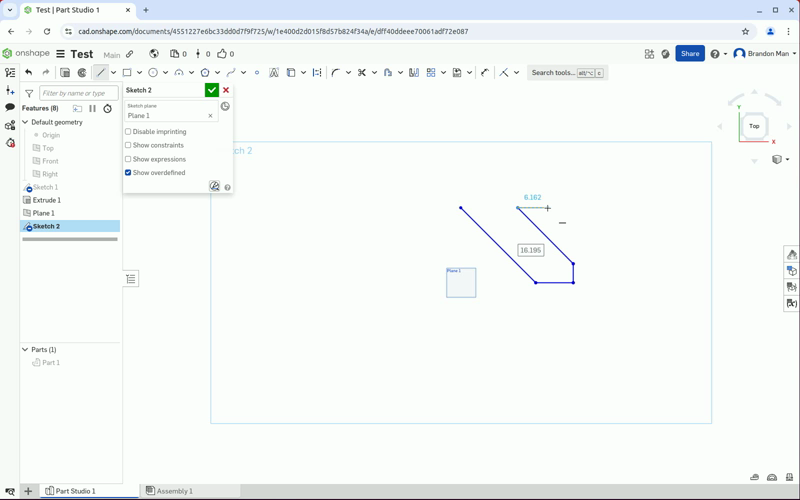
key_down(shift)
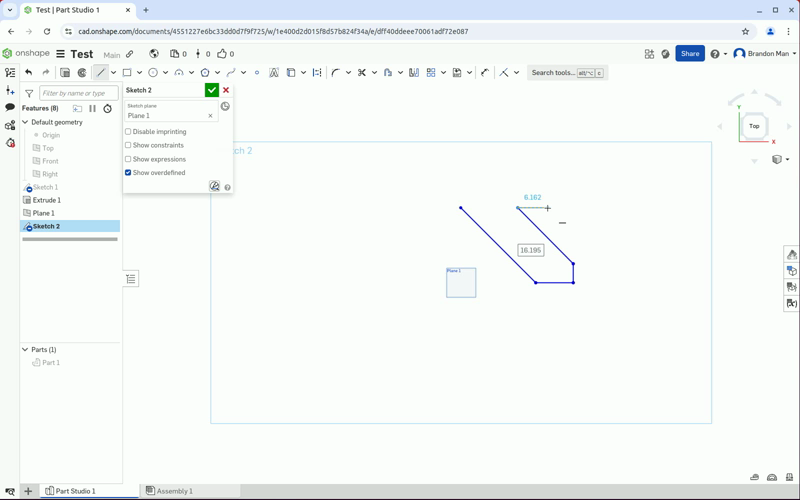
mouse_move(460, 207)
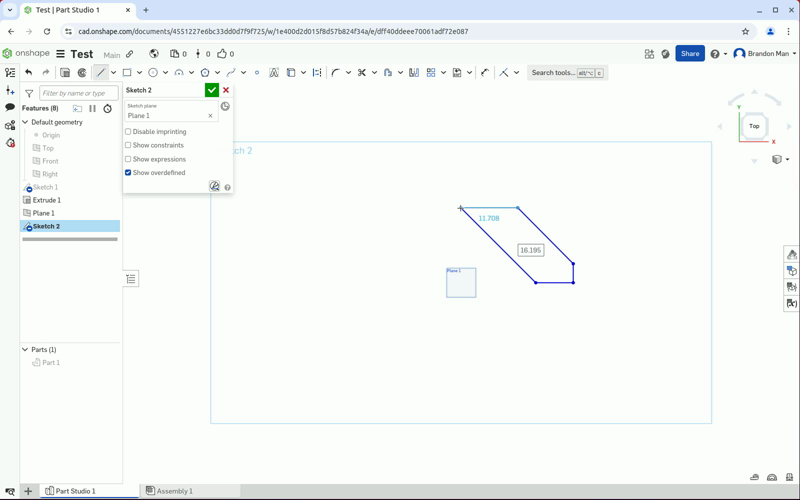
key_up(shift)
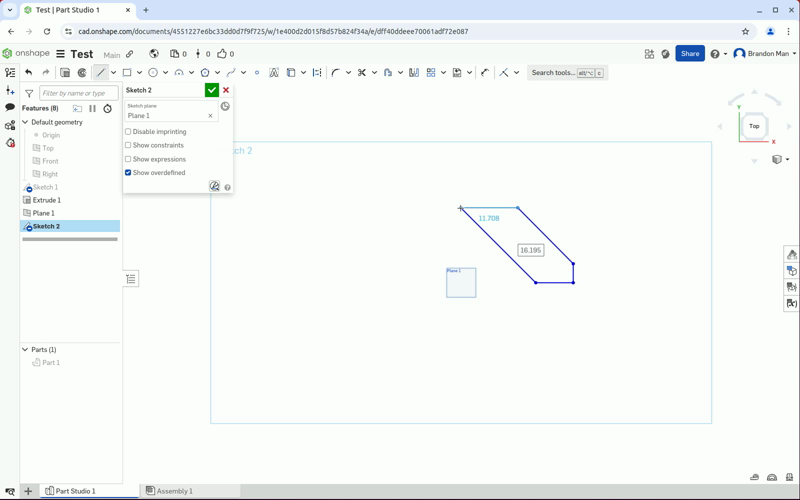
click(460, 207)
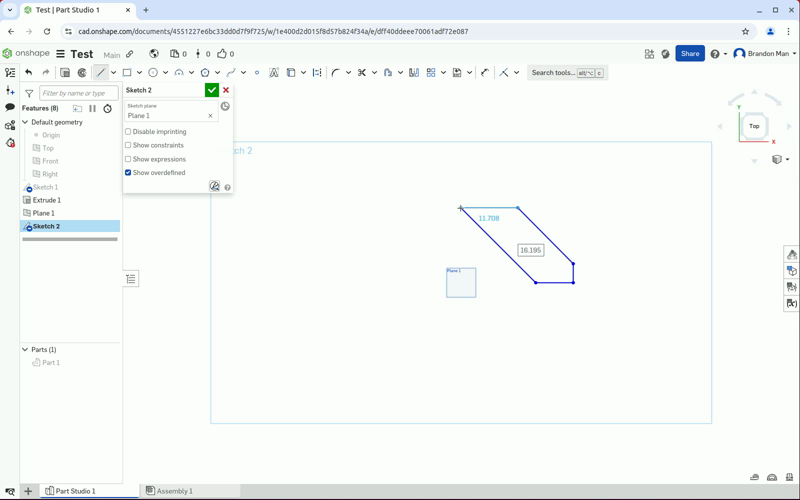
key(esc)
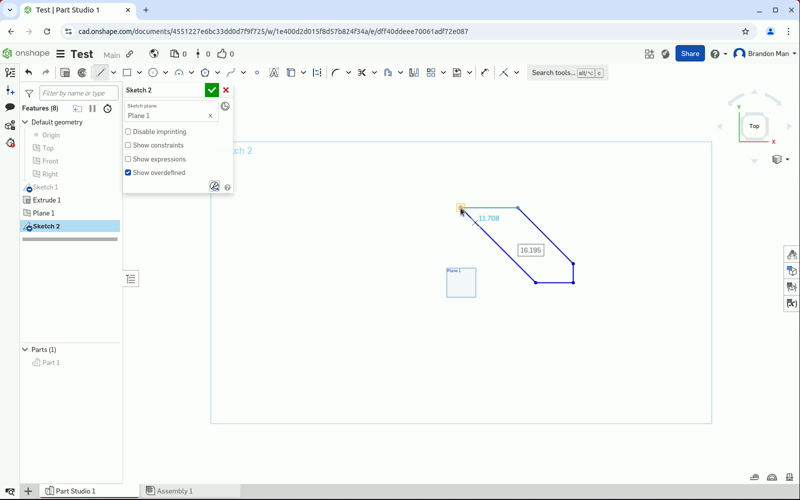
mouse_move(510, 229)
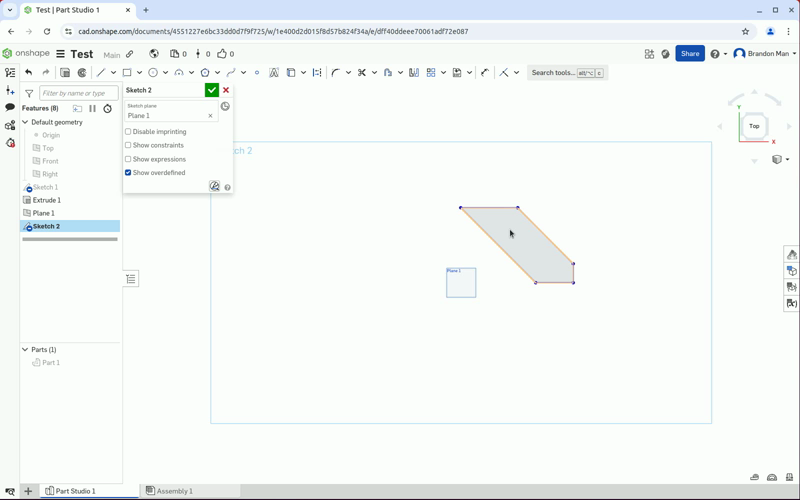
click(510, 229)
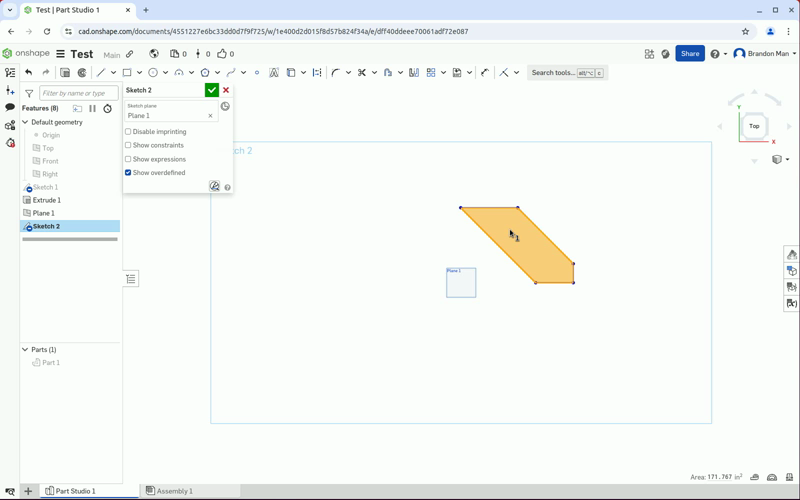
mouse_move(73, 352)
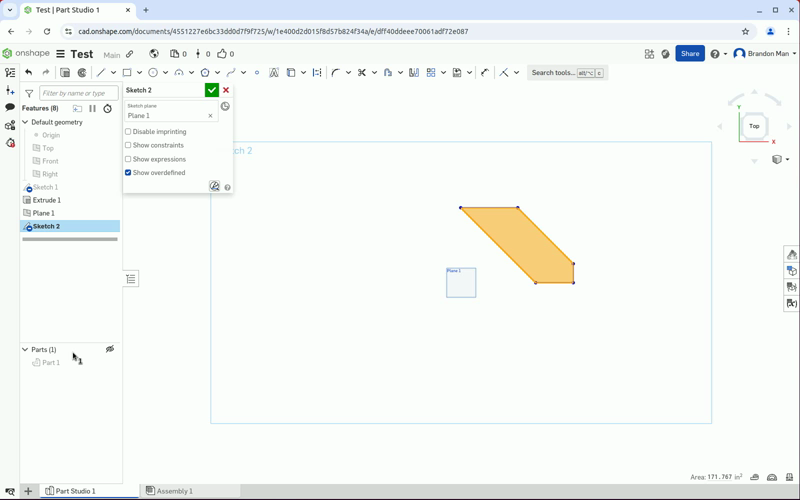
key(shift+y)
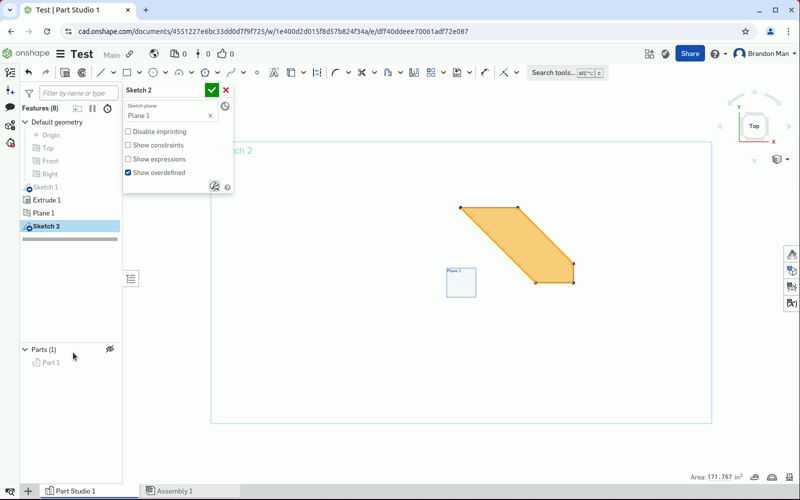
key(shift+e)
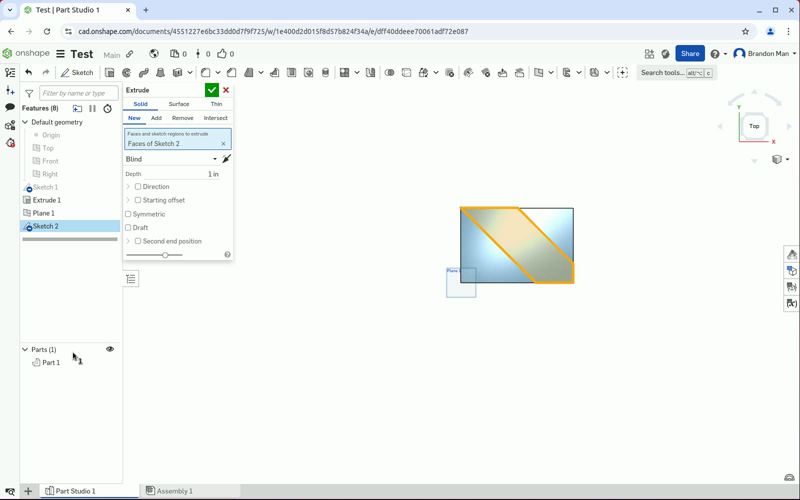
mouse_move(143, 106)
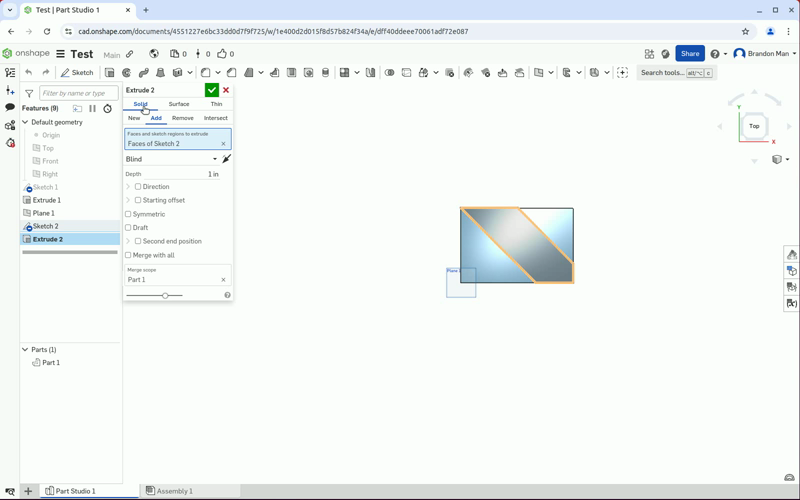
click(143, 106)
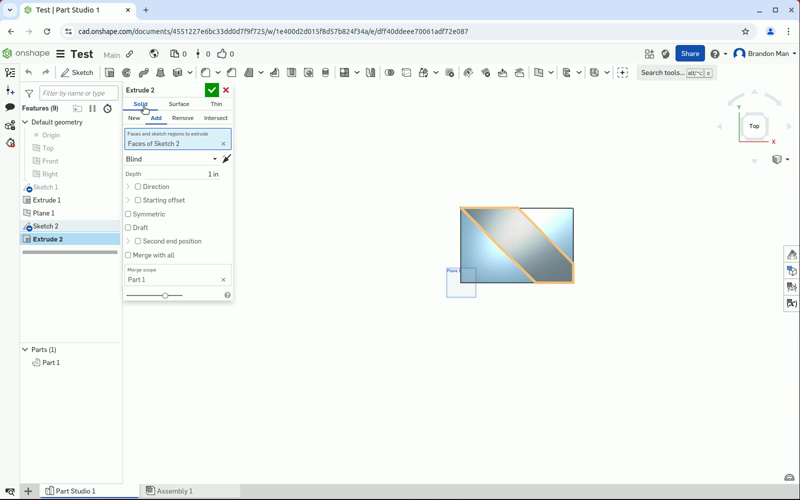
mouse_move(186, 120)
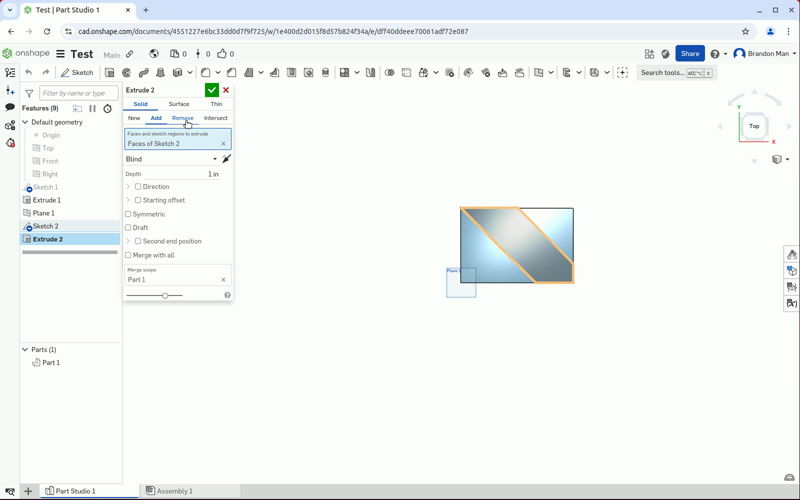
click(186, 120)
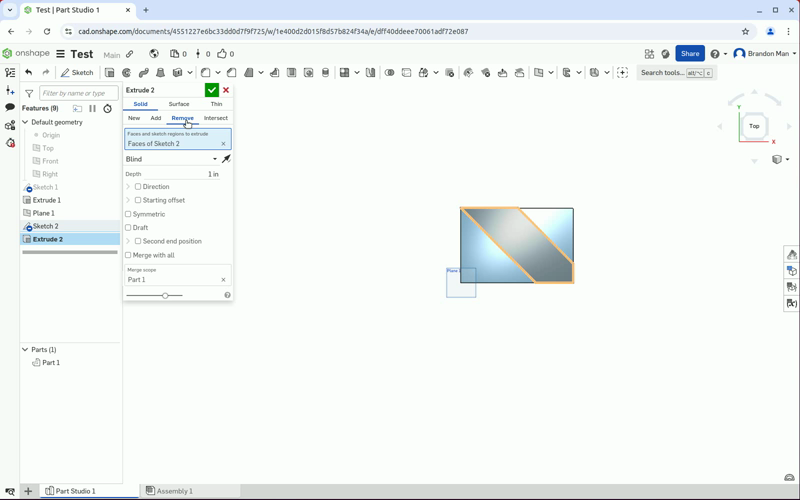
key(tab, 4)
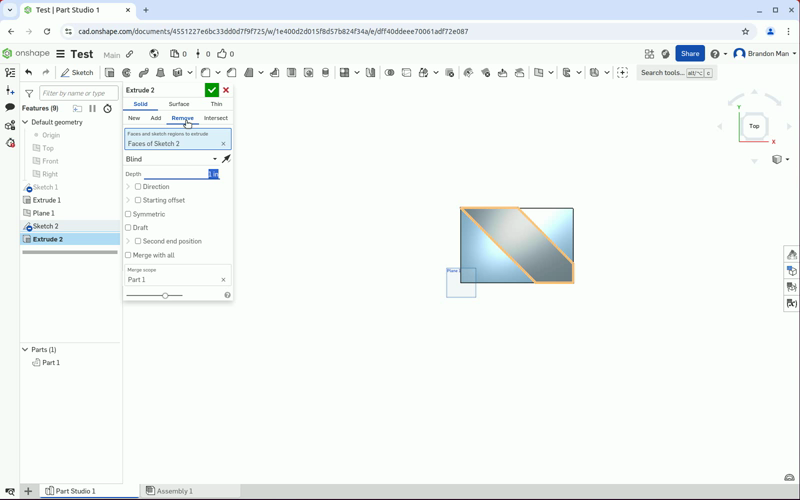
text(7.703)
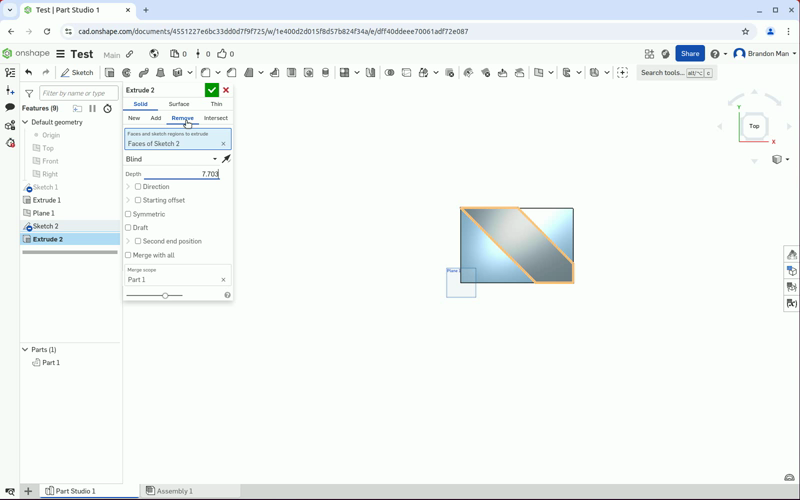
key(tab, 6)
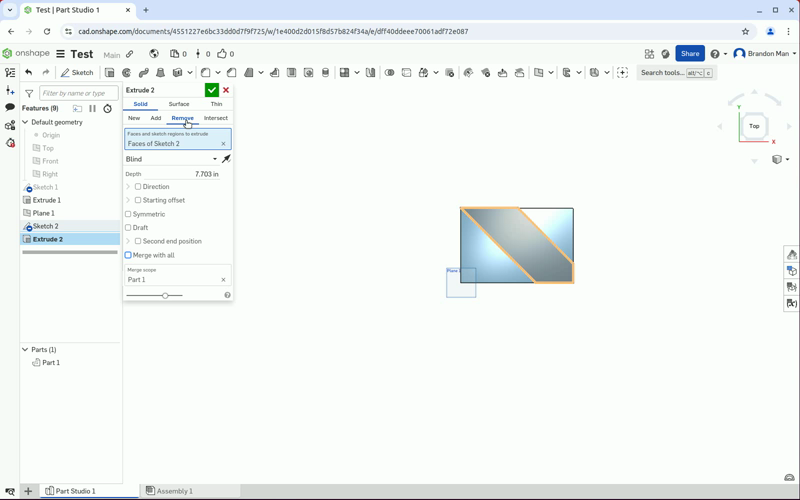
key(space)
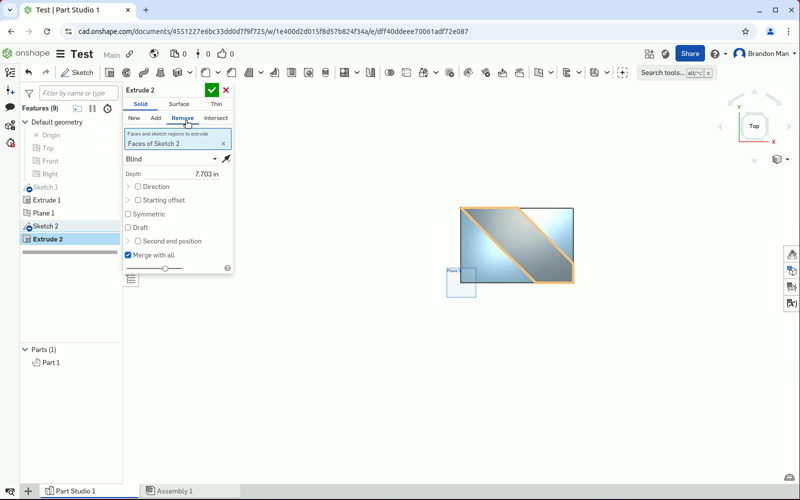
key(enter)
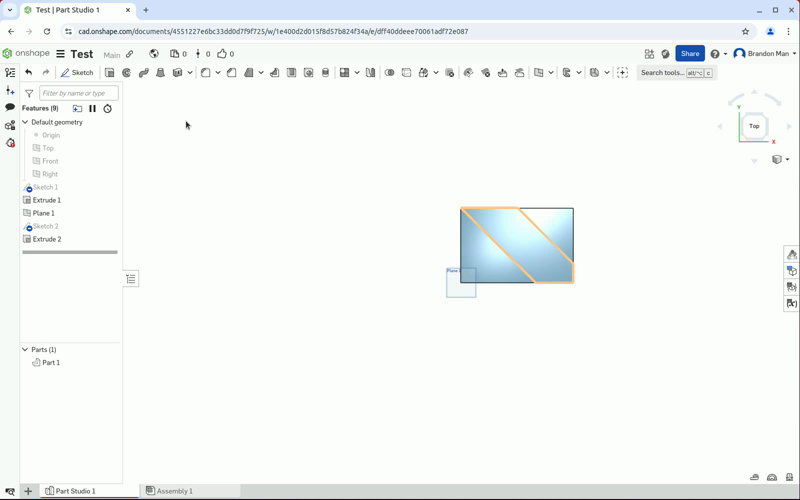
key(shift+h)
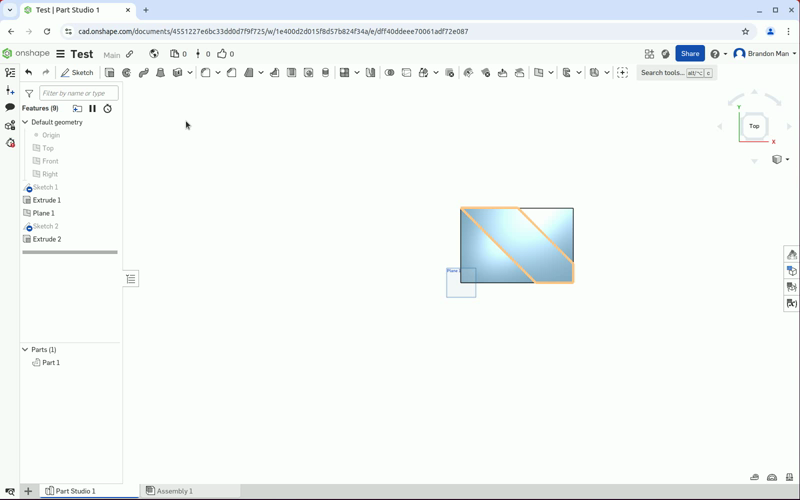
key(shift+h)
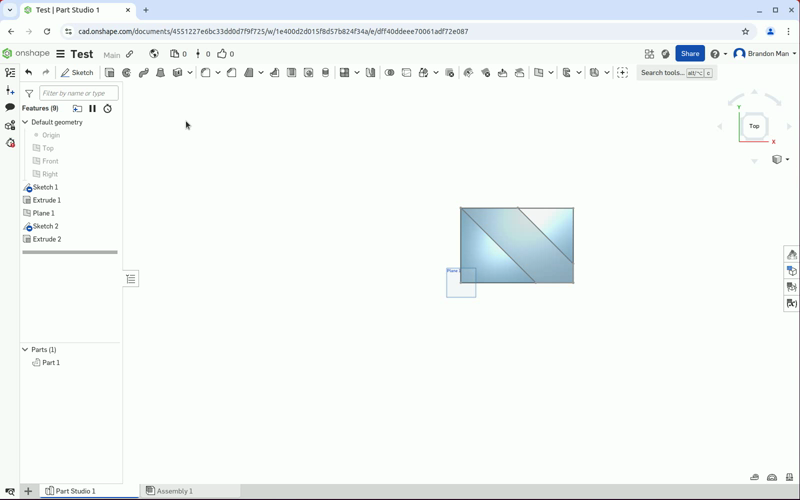
key(shift+7)
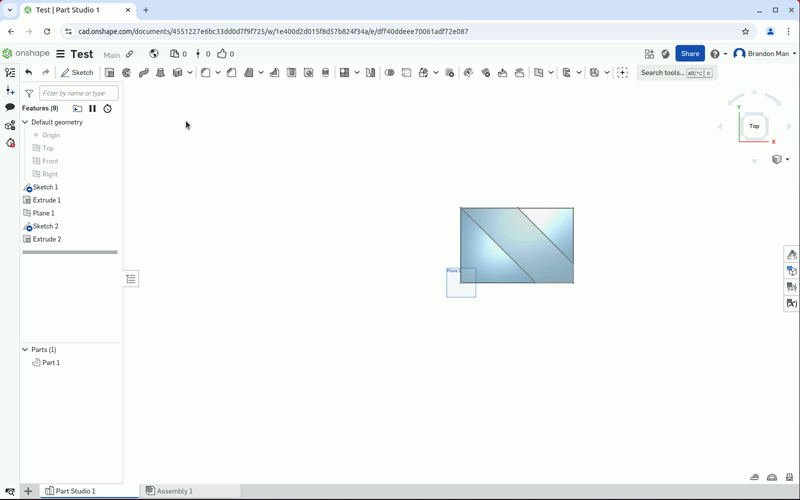
key(up, 3)
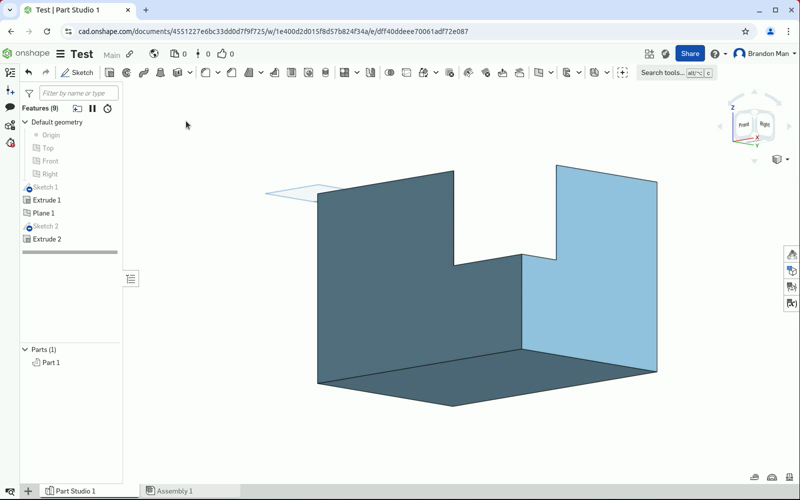
key(left, 3)
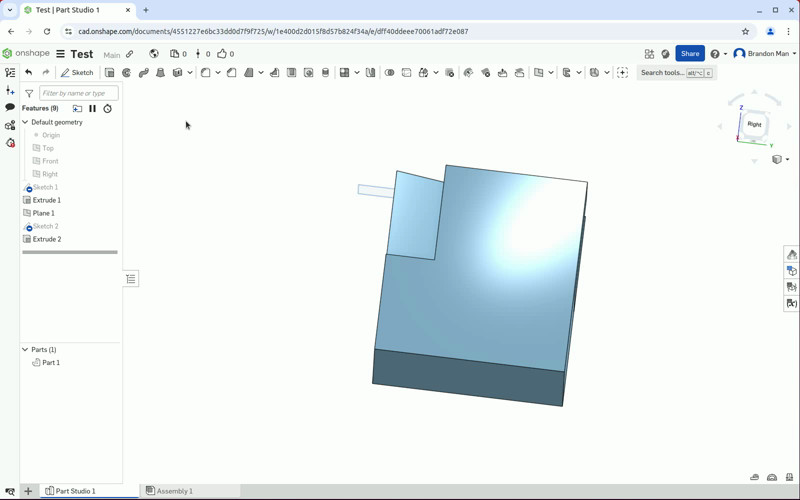
key(right, 3)
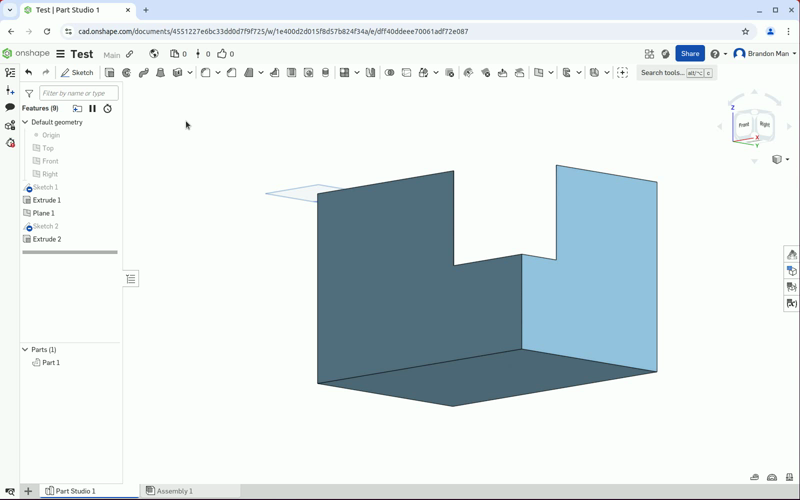
key(down, 3)
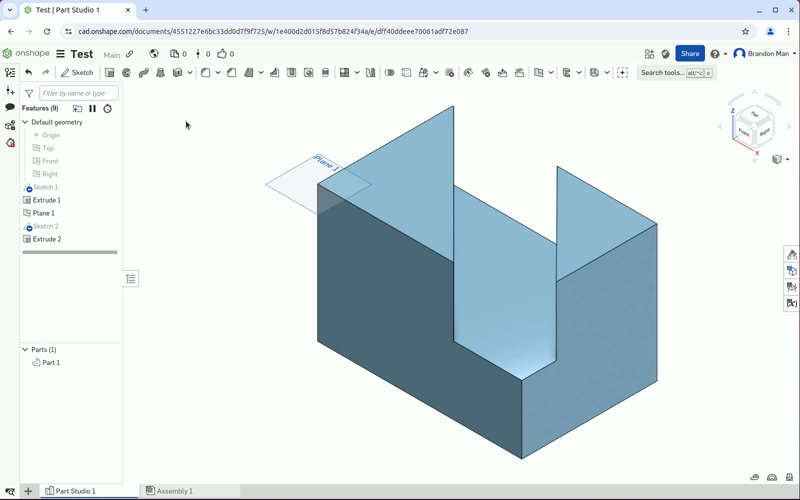
mouse_move(73, 189)
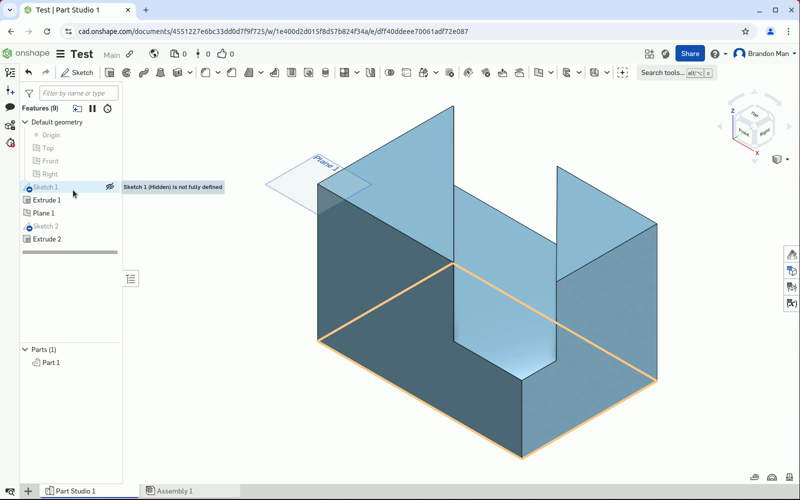
click(73, 189)